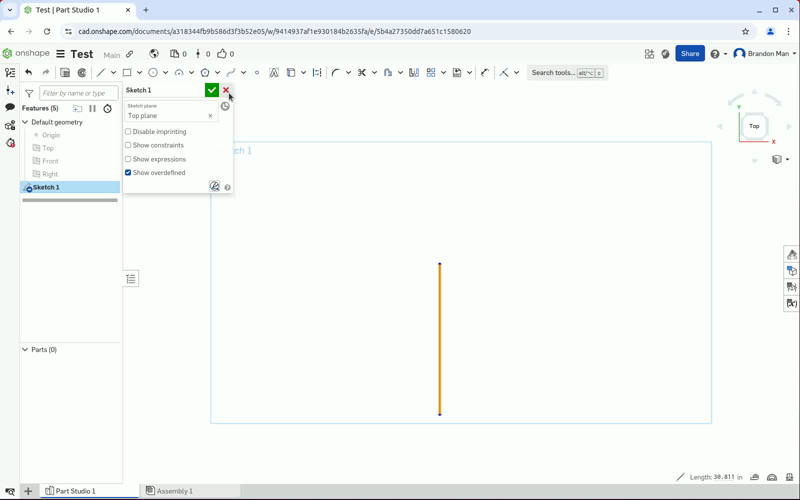
key(shift+h)
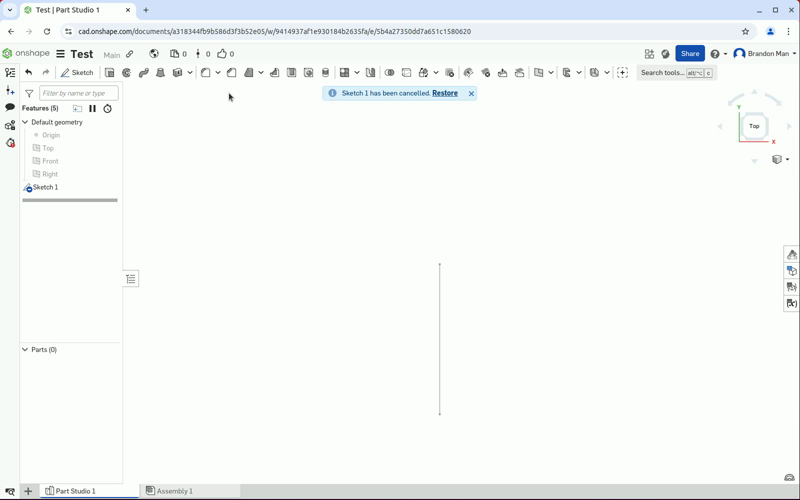
mouse_move(73, 352)
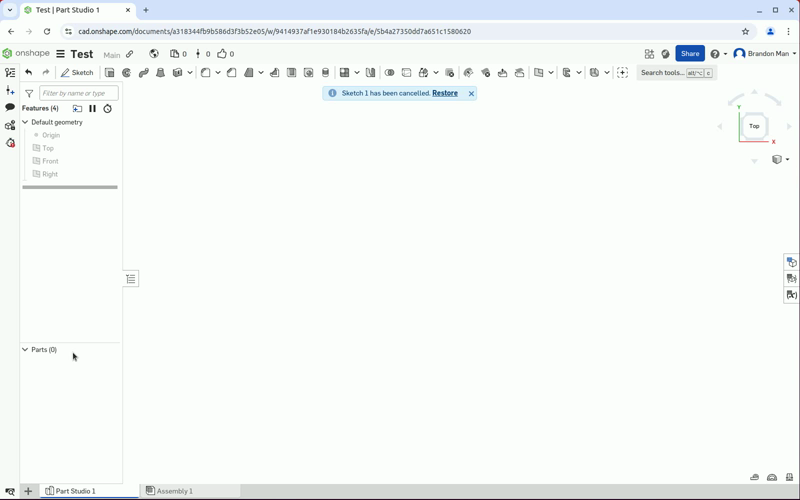
key(y)
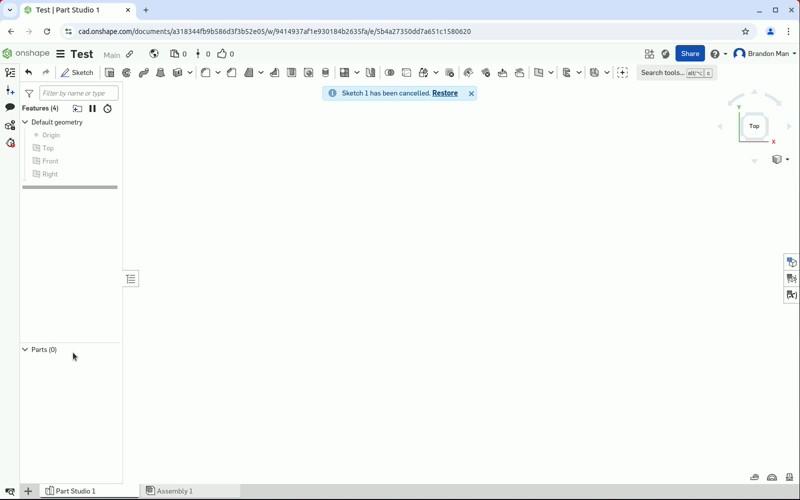
key(shift+p)
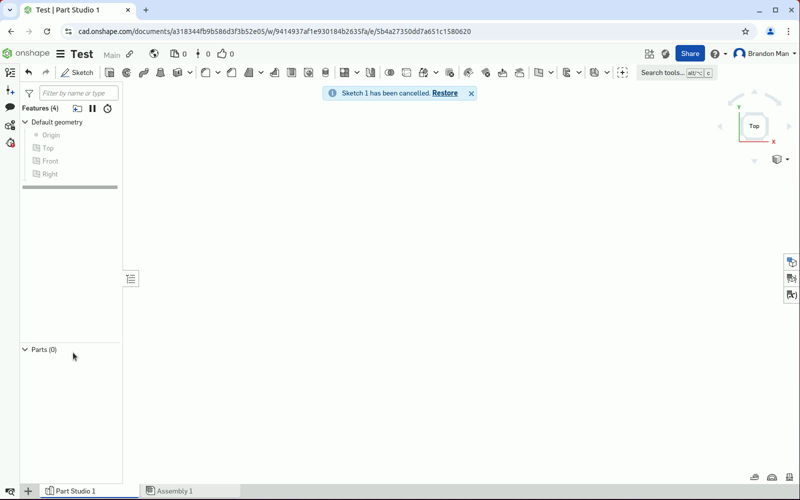
key(space)
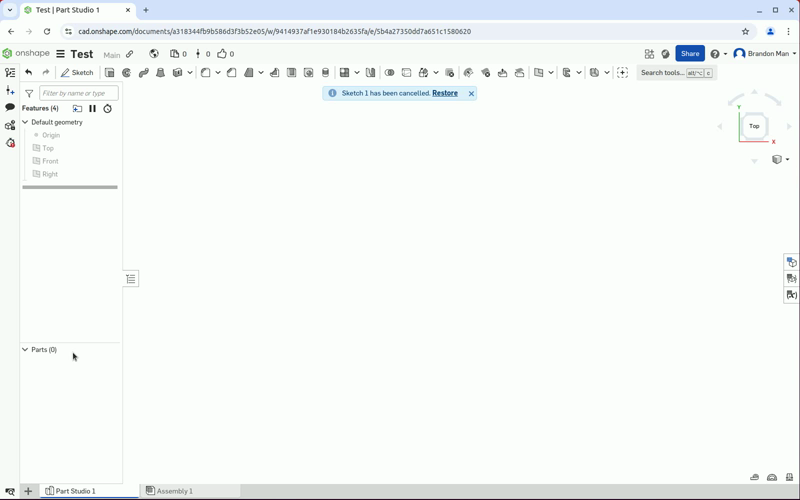
key_down(shift)
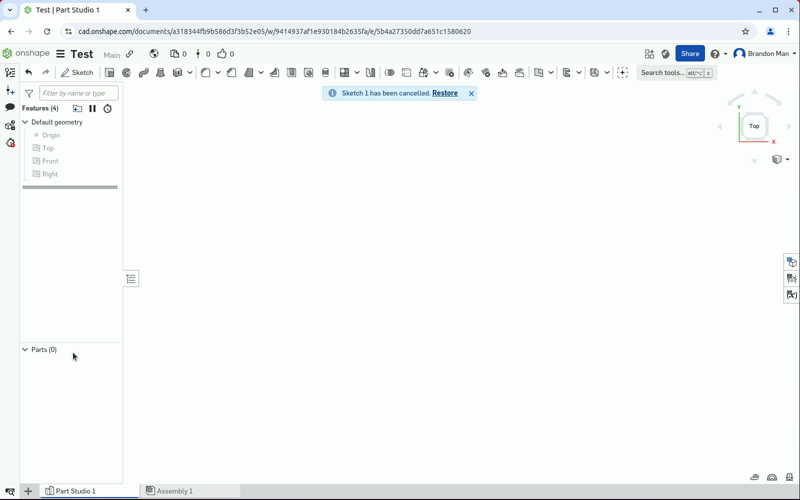
key(up)
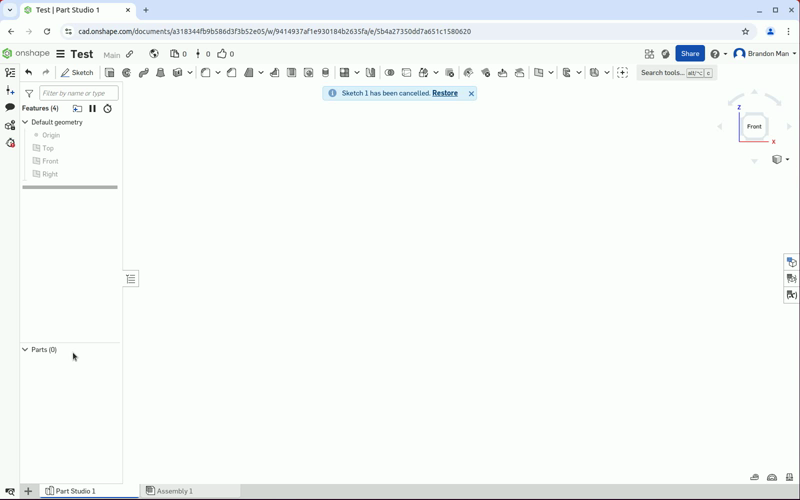
key_up(shift)
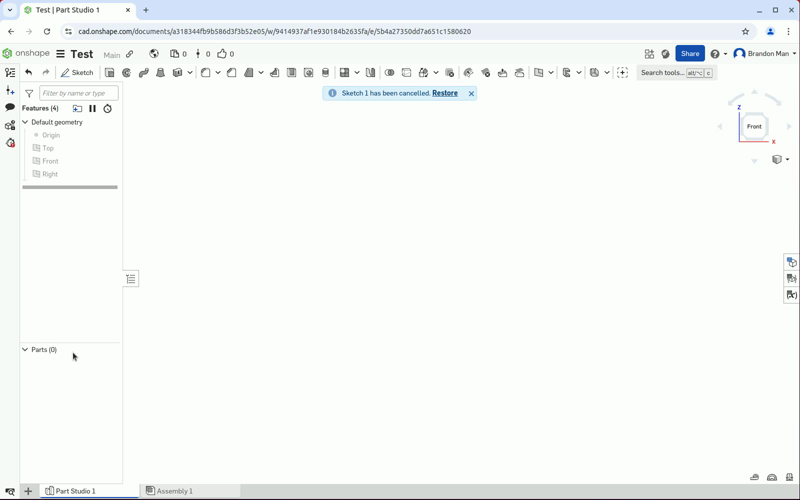
mouse_move(73, 352)
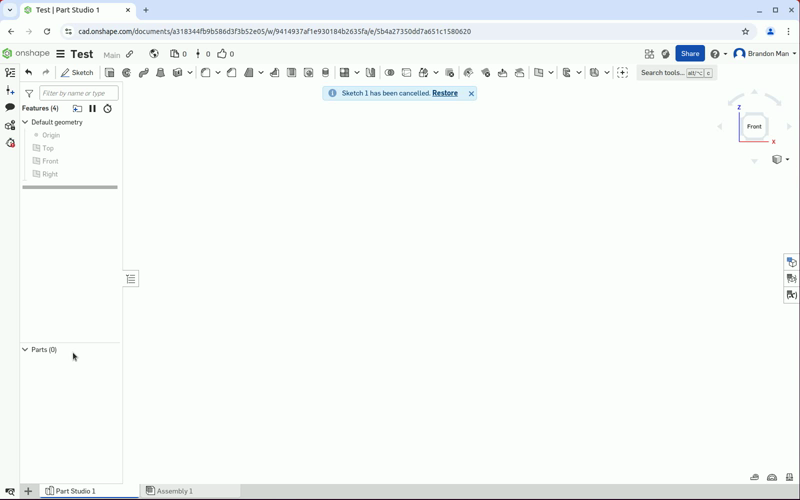
key(shift+y)
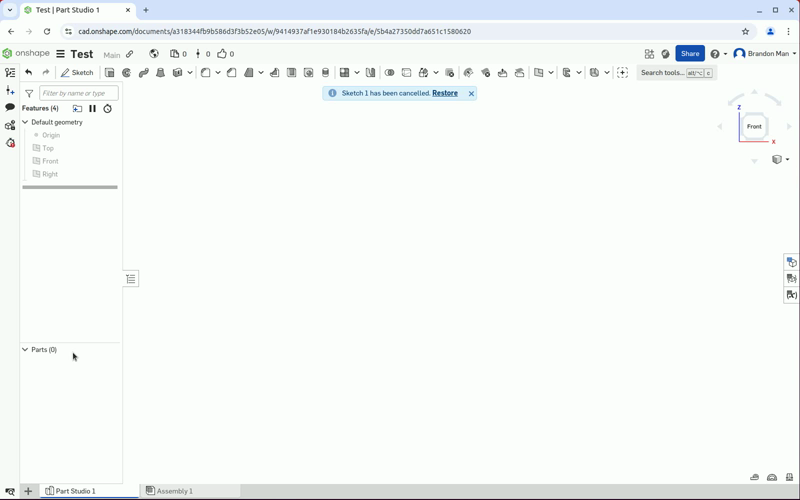
key(shift+s)
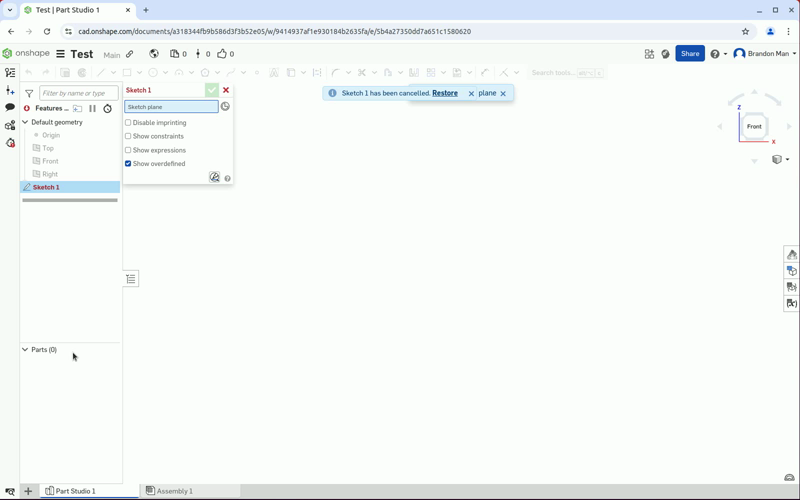
mouse_move(73, 163)
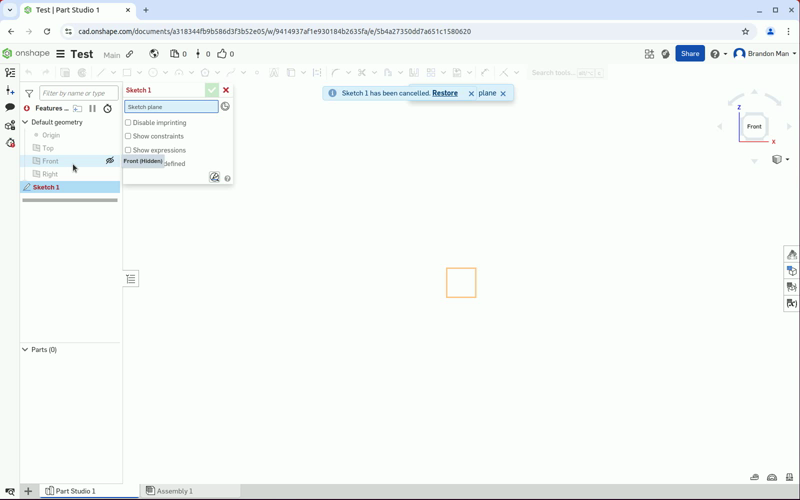
click(73, 163)
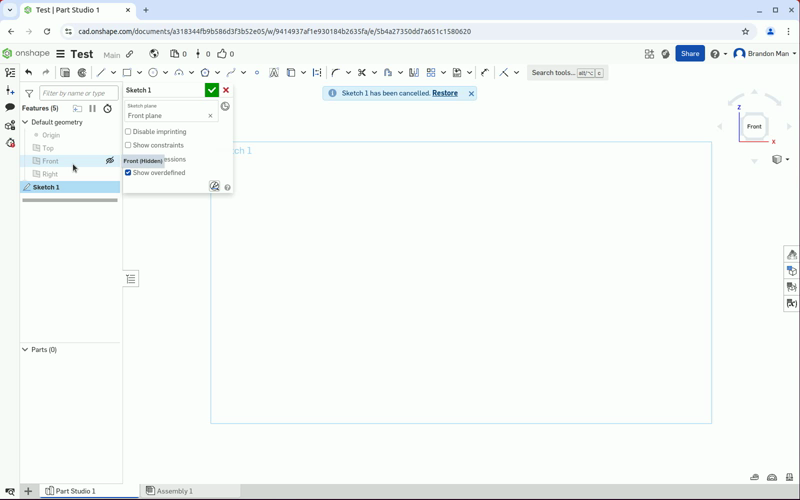
mouse_move(73, 352)
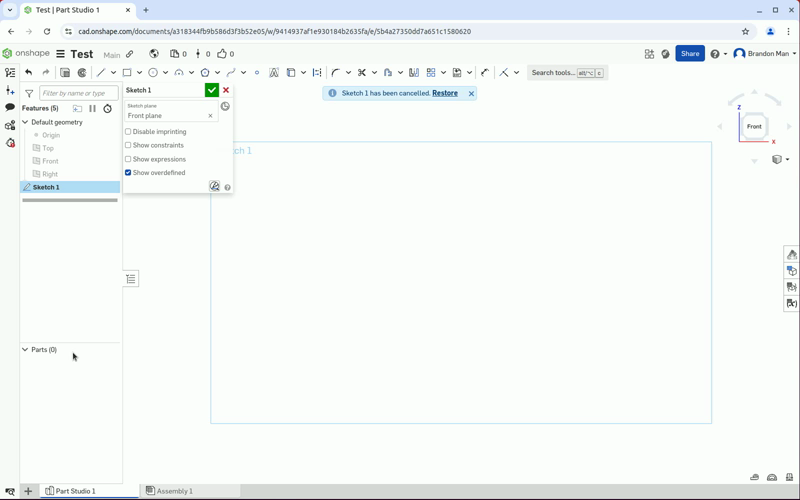
key(y)
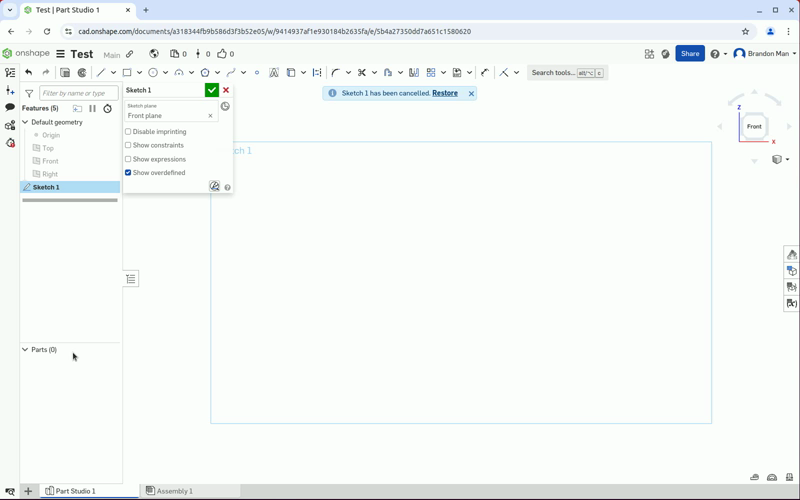
key(l)
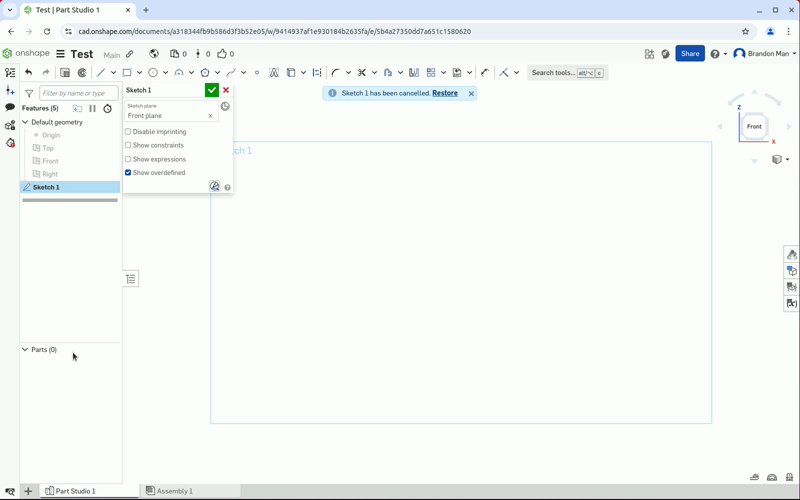
key_down(shift)
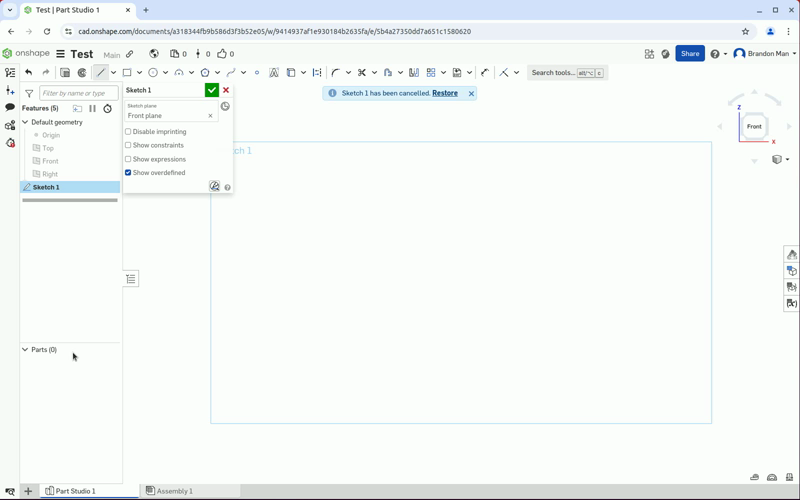
mouse_move(362, 341)
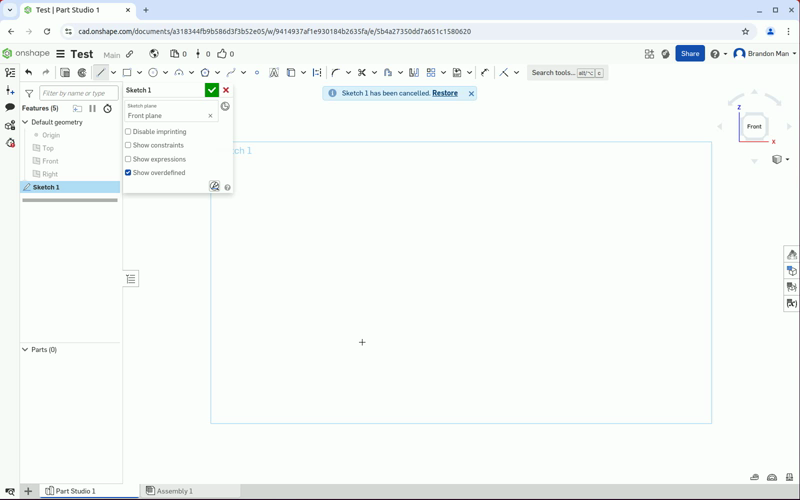
click(362, 341)
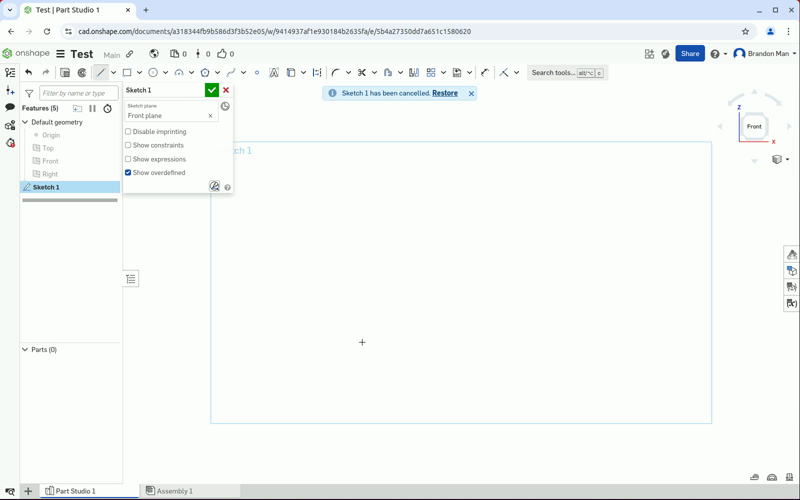
key_up(shift)
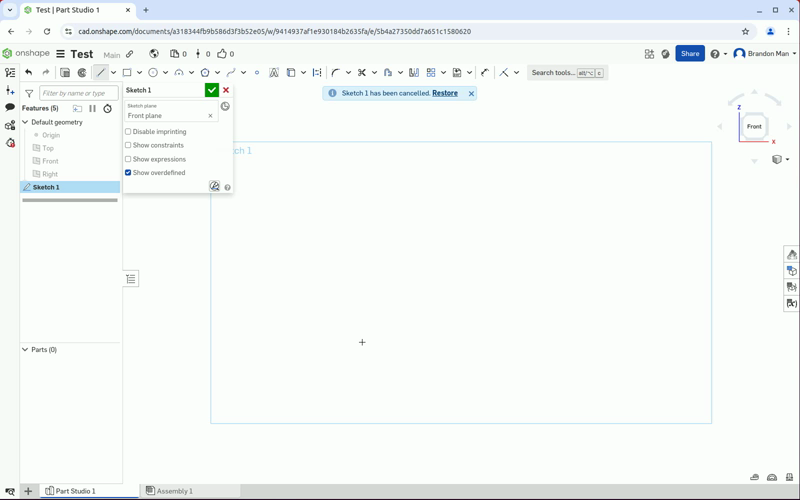
key_down(shift)
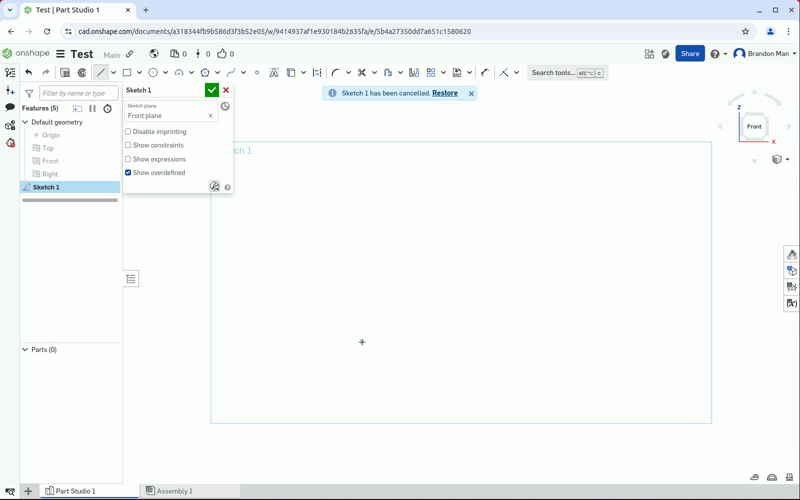
mouse_move(530, 341)
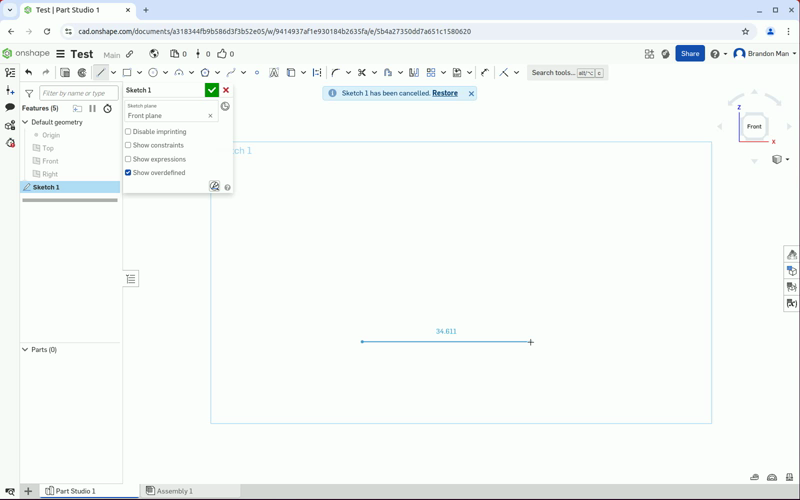
click(530, 341)
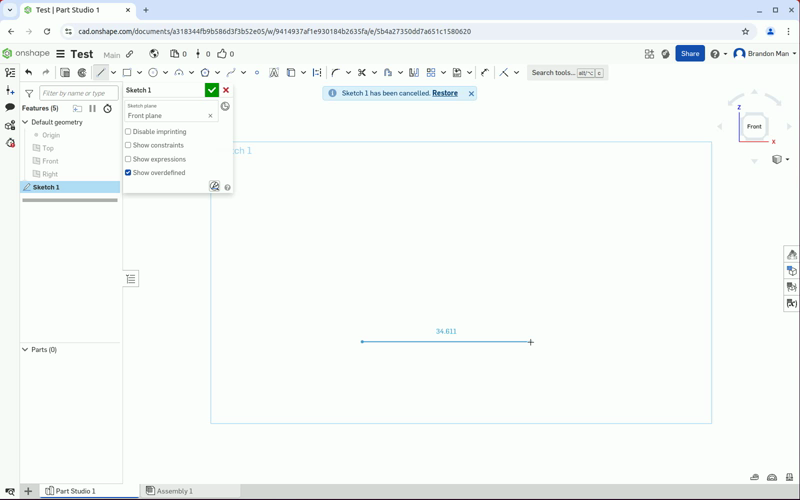
key_up(shift)
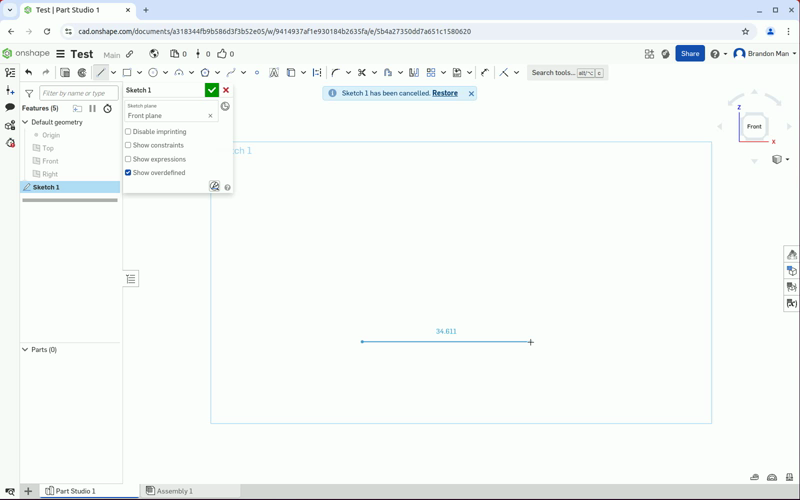
key_down(shift)
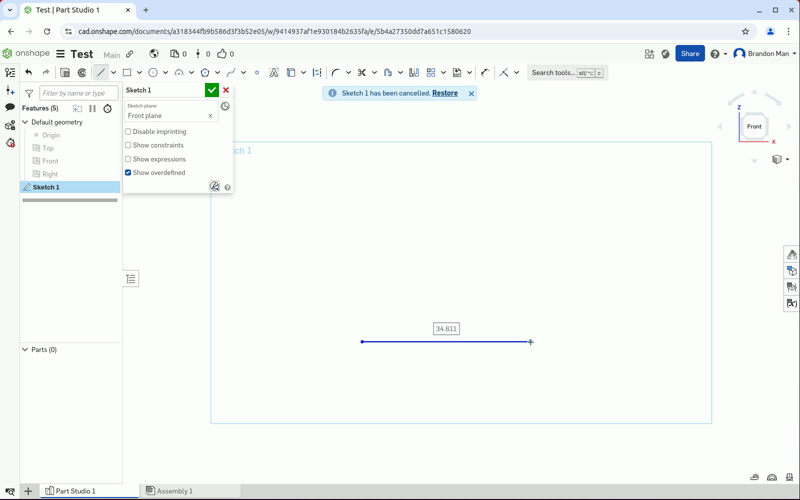
mouse_move(530, 201)
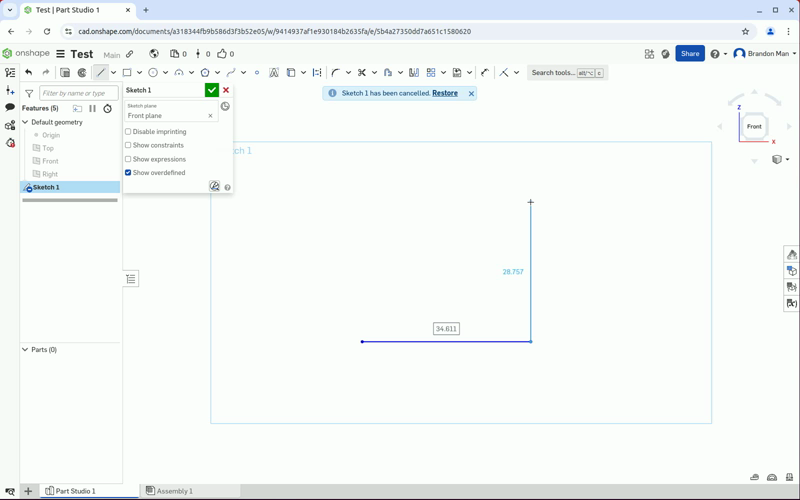
click(530, 201)
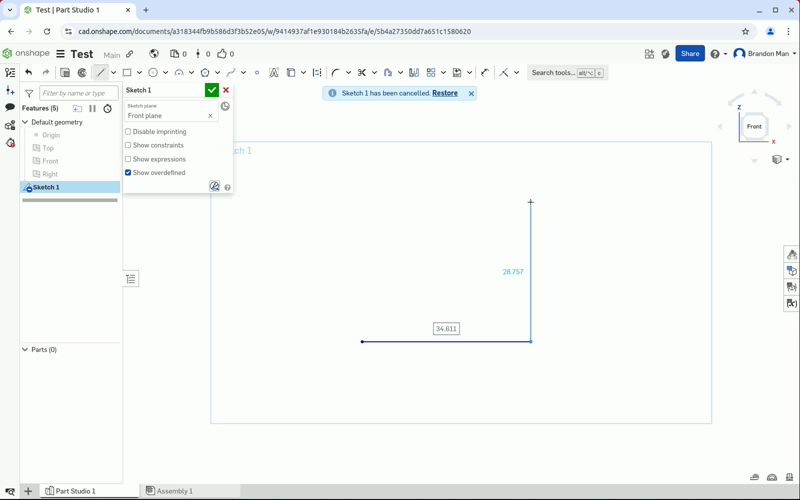
key_up(shift)
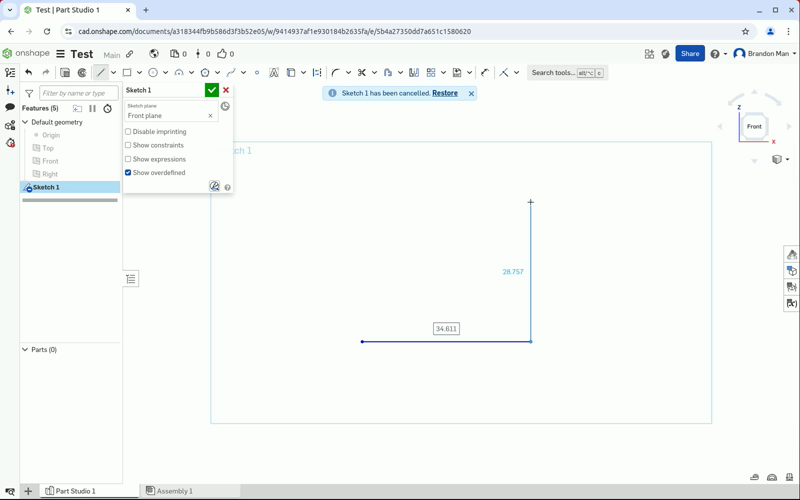
key_down(shift)
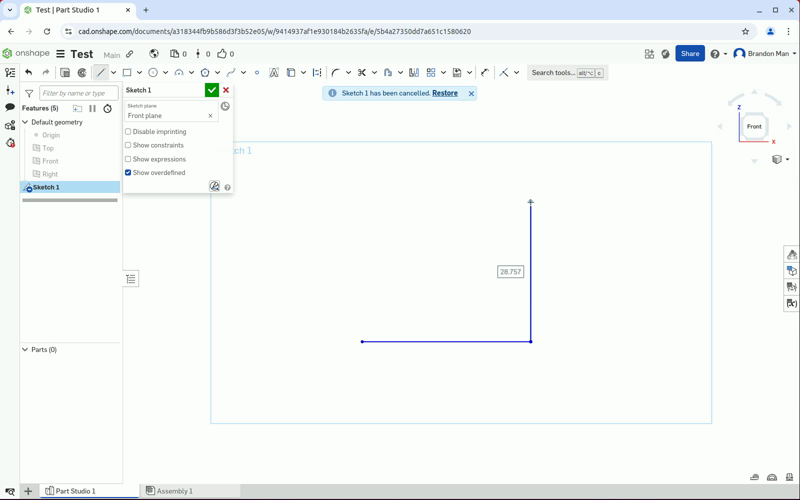
mouse_move(362, 201)
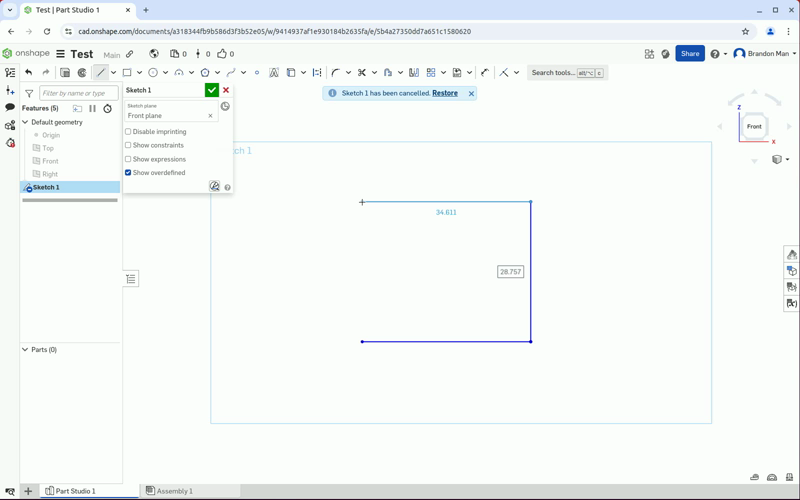
click(362, 201)
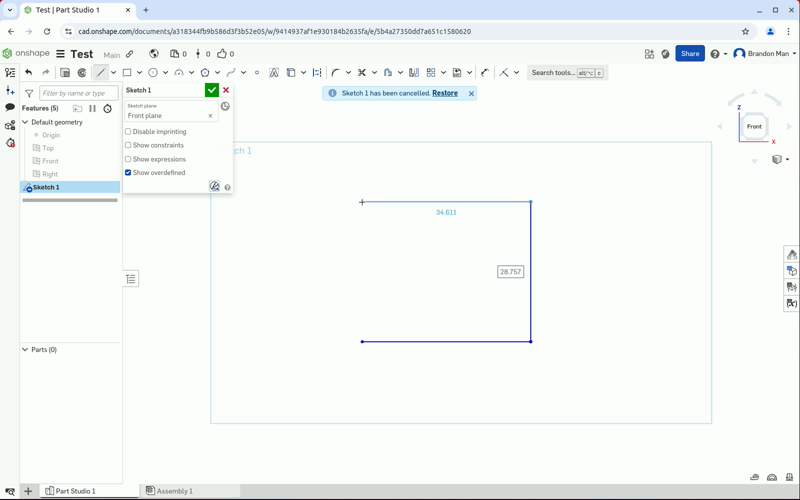
key_up(shift)
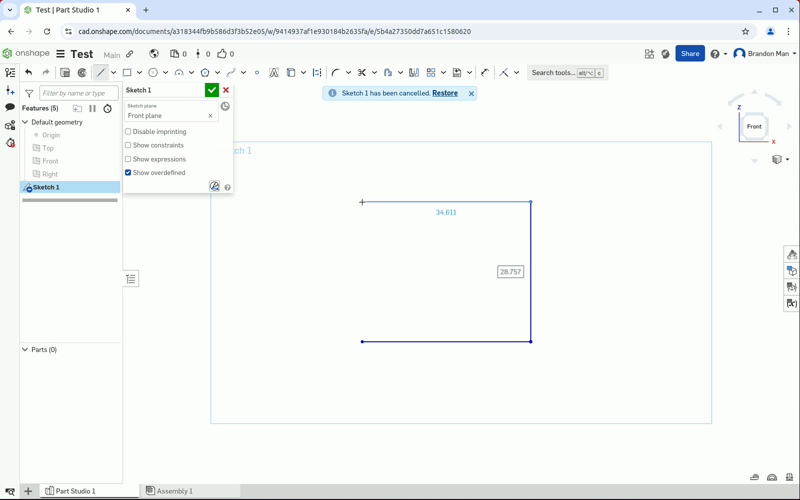
key_down(shift)
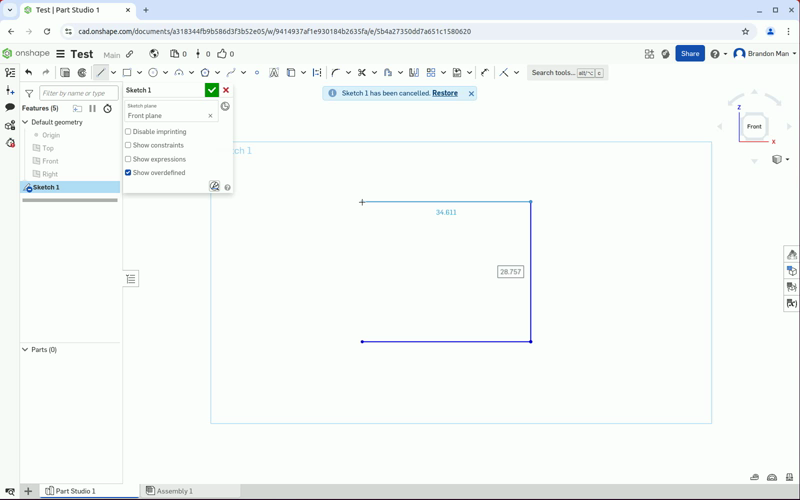
mouse_move(362, 341)
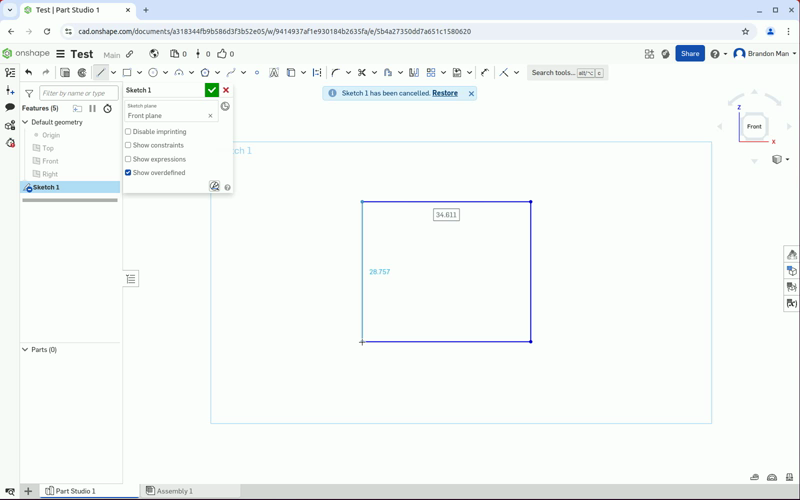
key_up(shift)
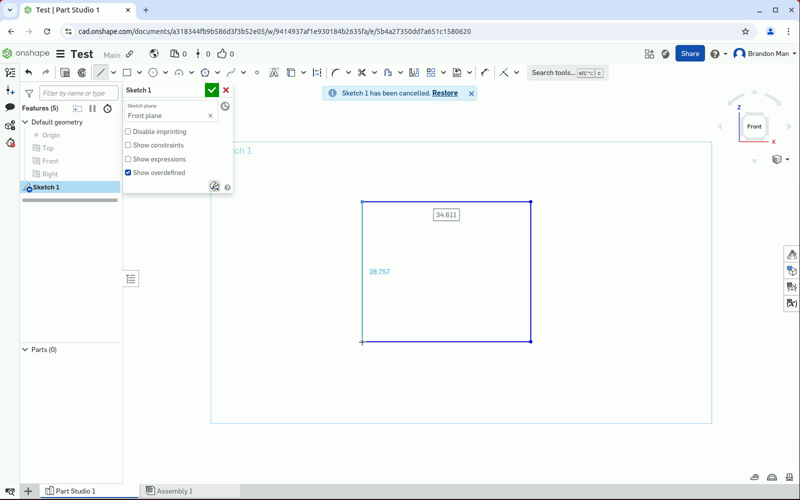
click(362, 341)
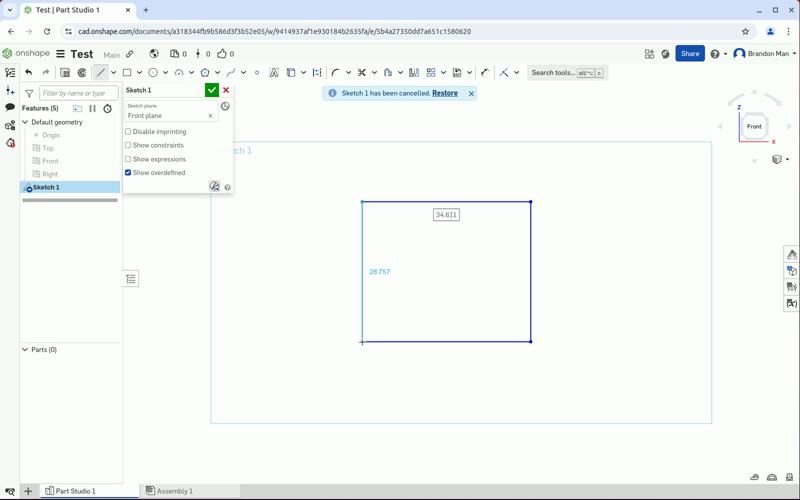
key(esc)
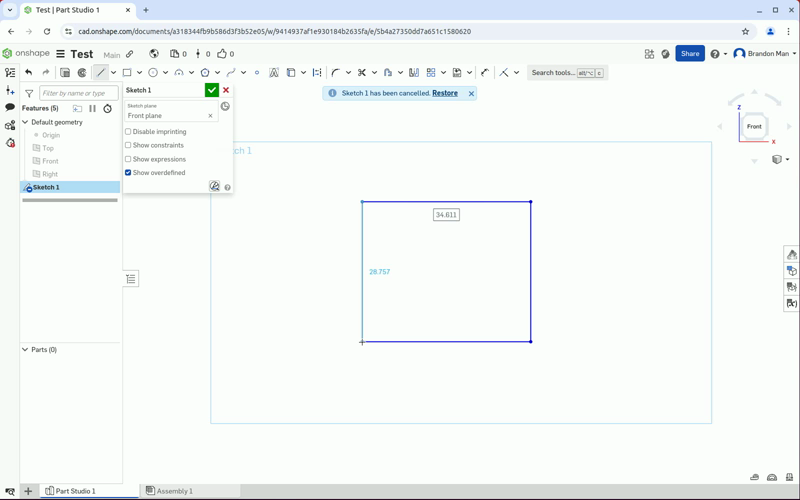
mouse_move(417, 261)
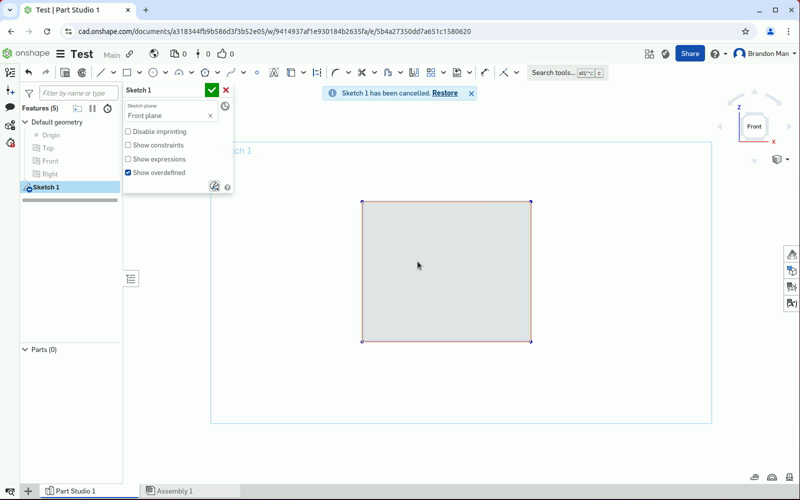
click(417, 261)
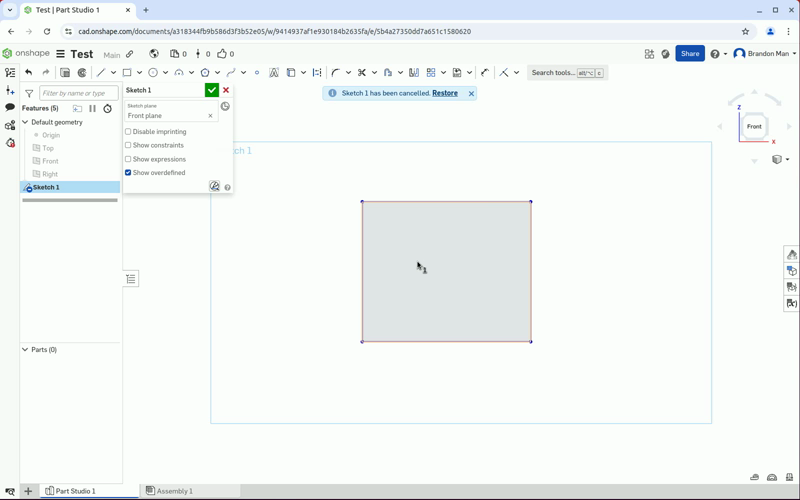
mouse_move(73, 352)
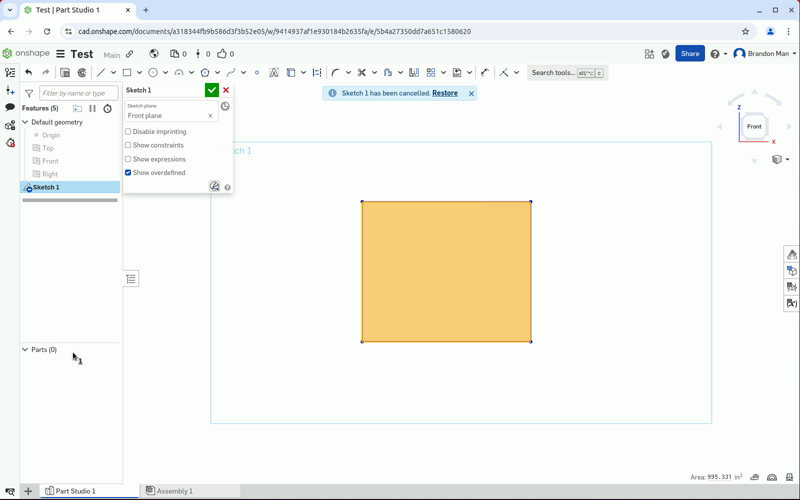
key(shift+y)
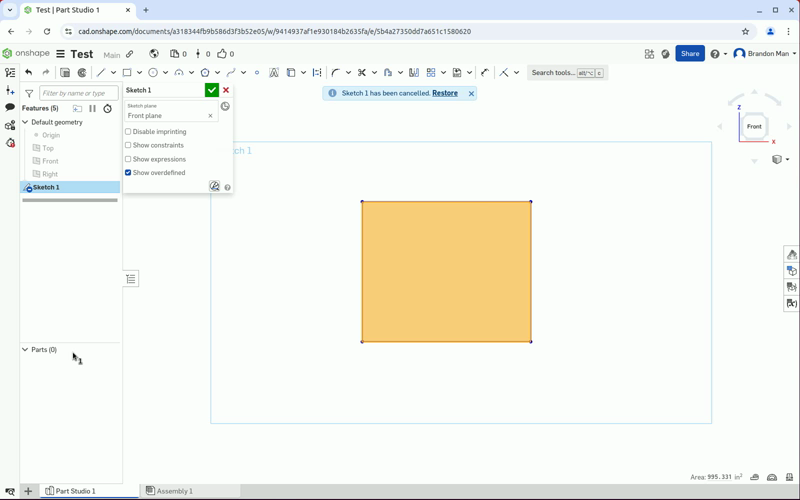
key(shift+e)
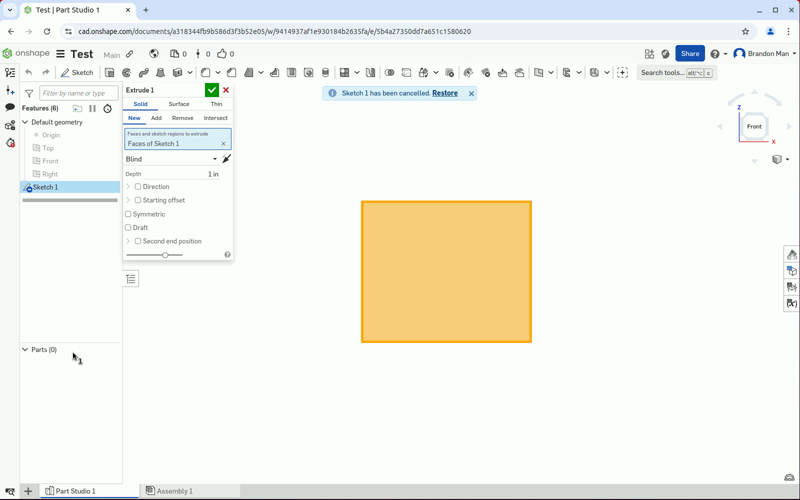
mouse_move(143, 106)
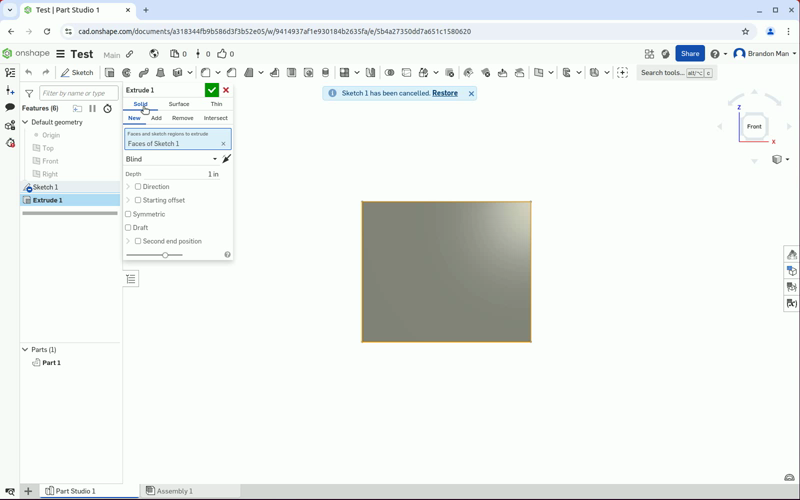
click(143, 106)
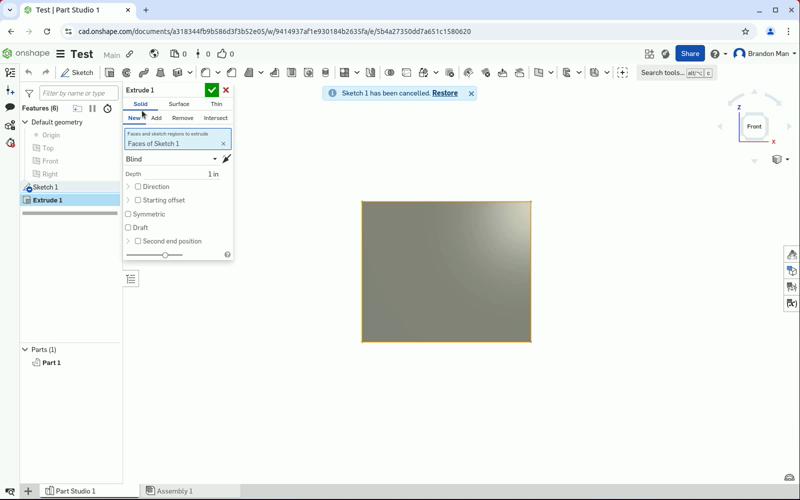
mouse_move(137, 120)
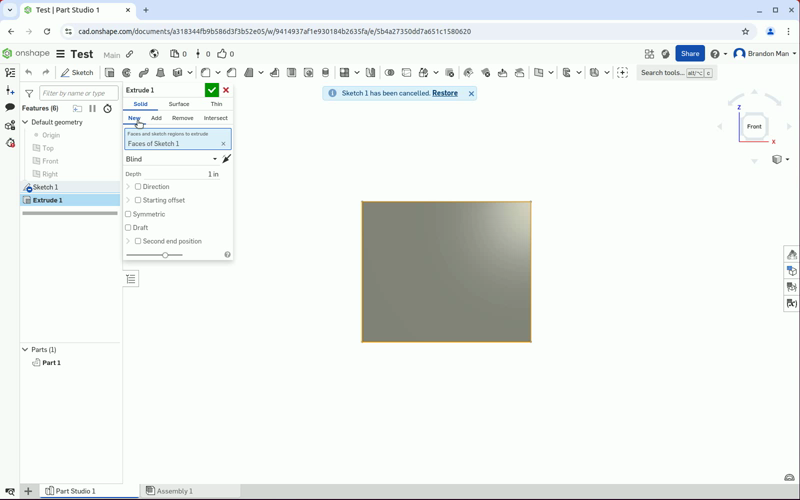
click(137, 120)
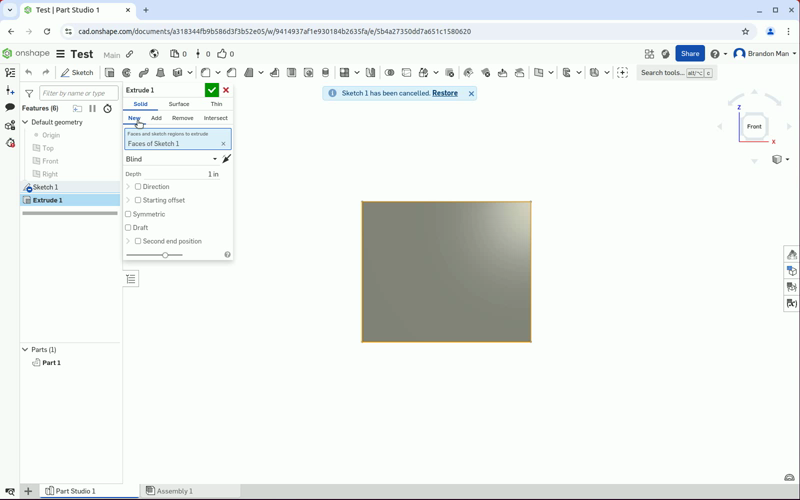
key(tab, 4)
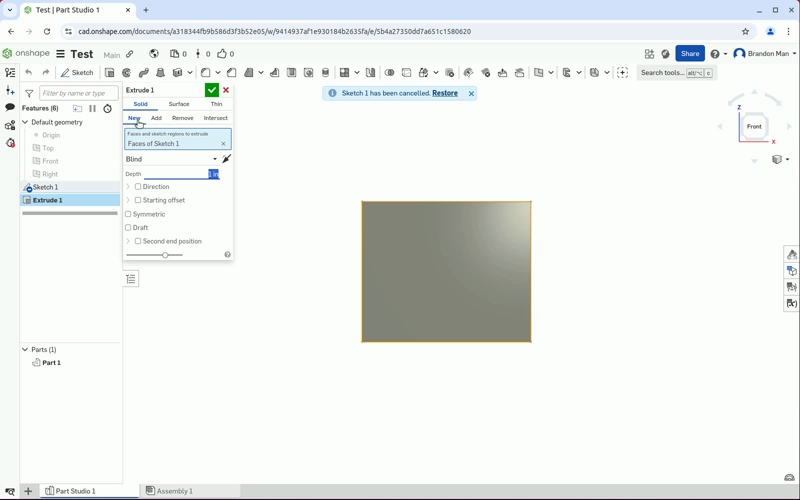
text(23.108)
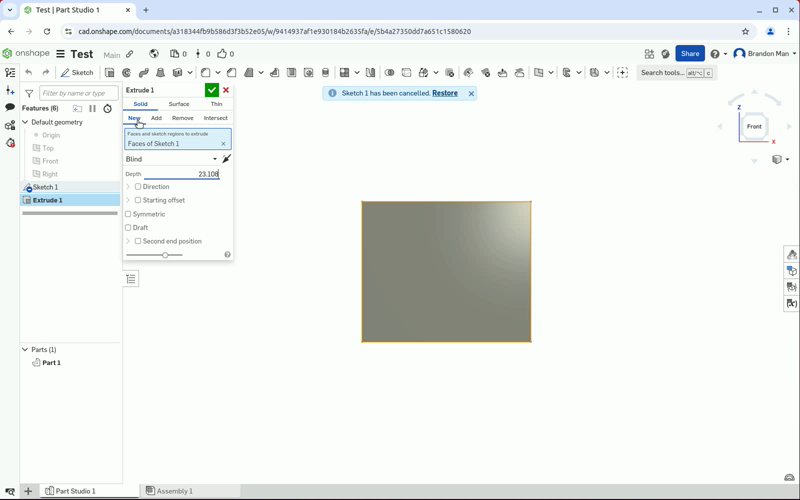
key(enter)
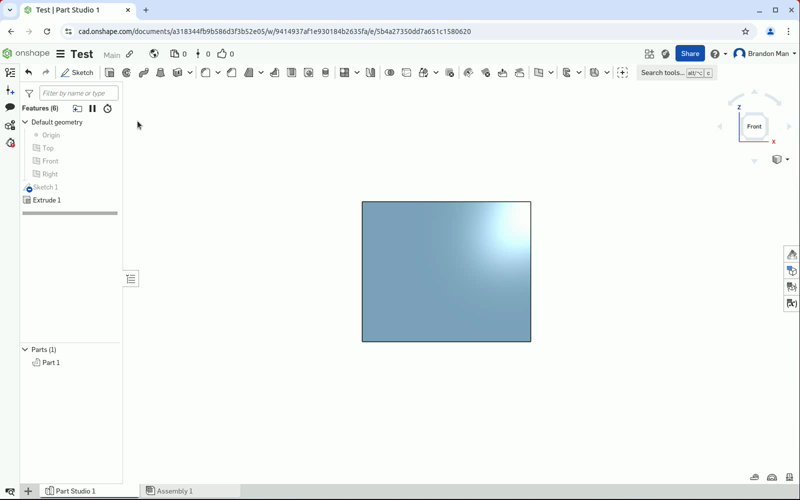
key(shift+h)
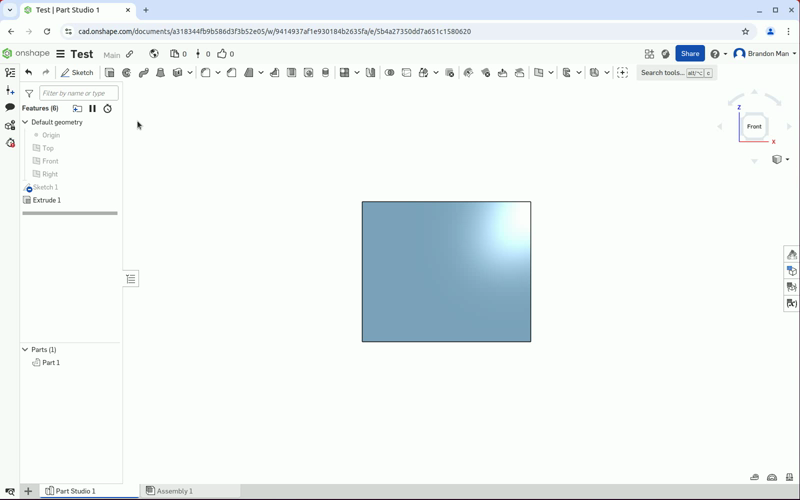
key(shift+h)
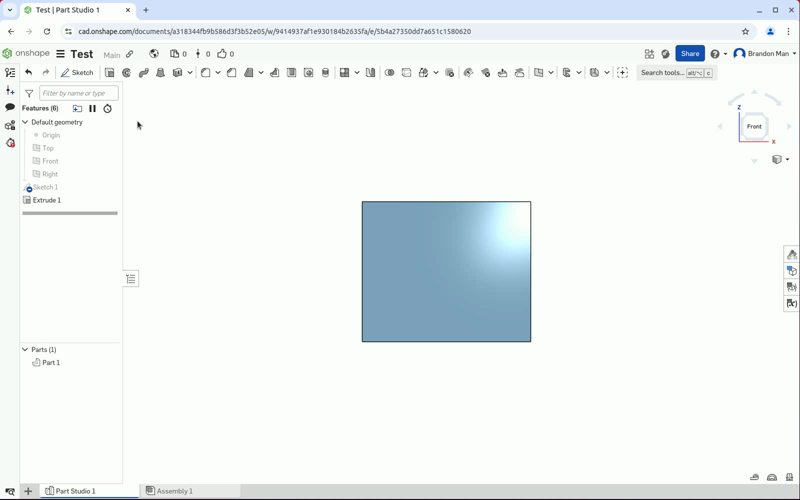
mouse_move(73, 189)
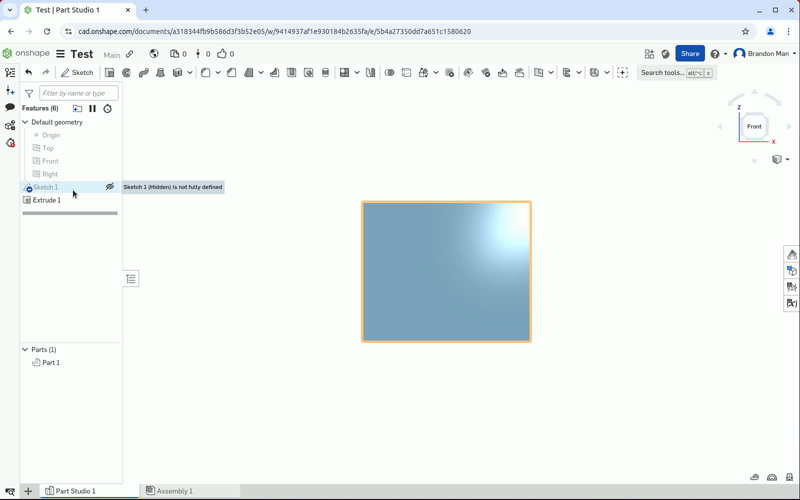
click(73, 189)
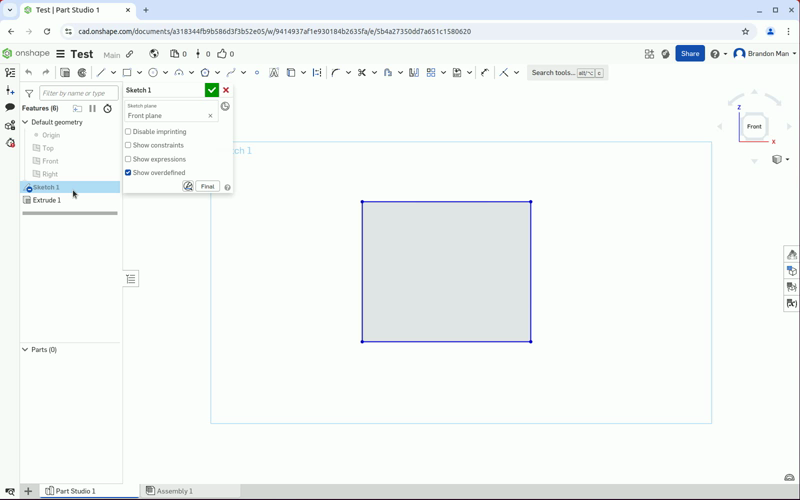
mouse_move(229, 92)
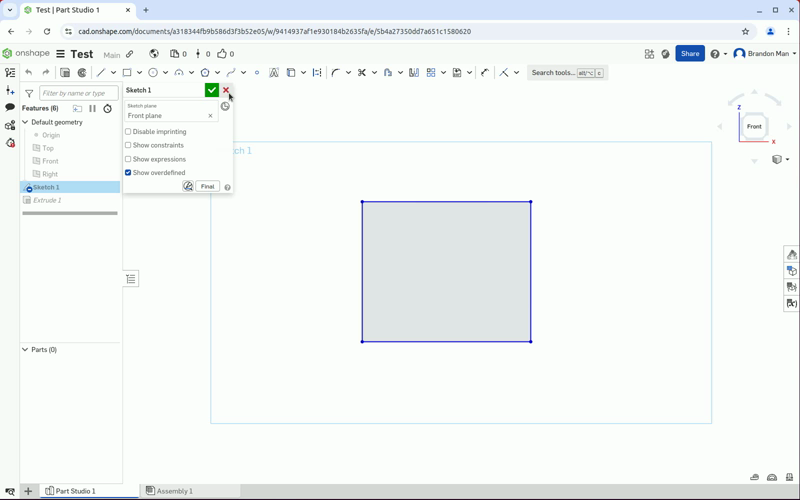
click(229, 92)
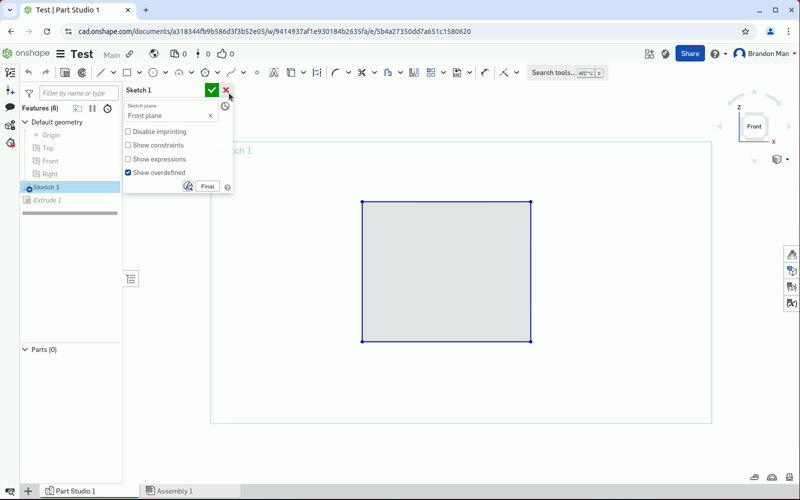
key(shift+s)
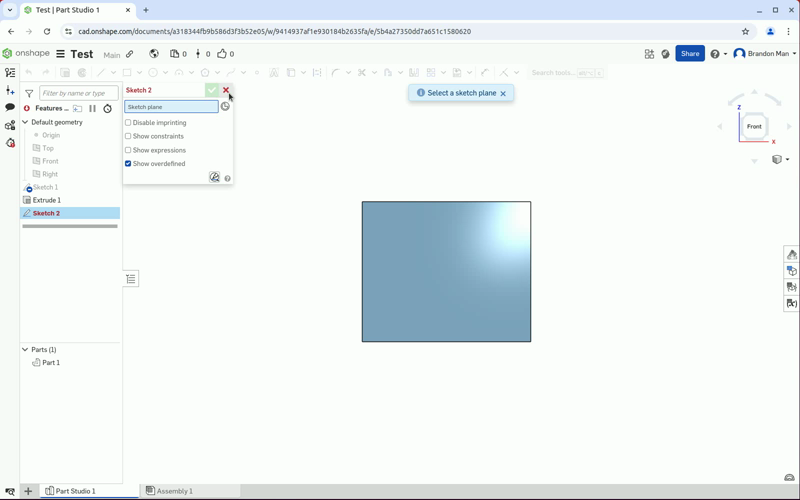
mouse_move(73, 163)
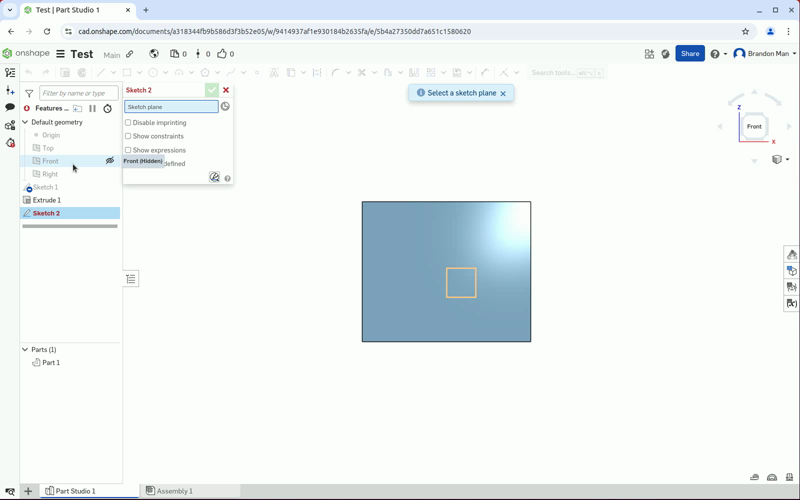
click(73, 163)
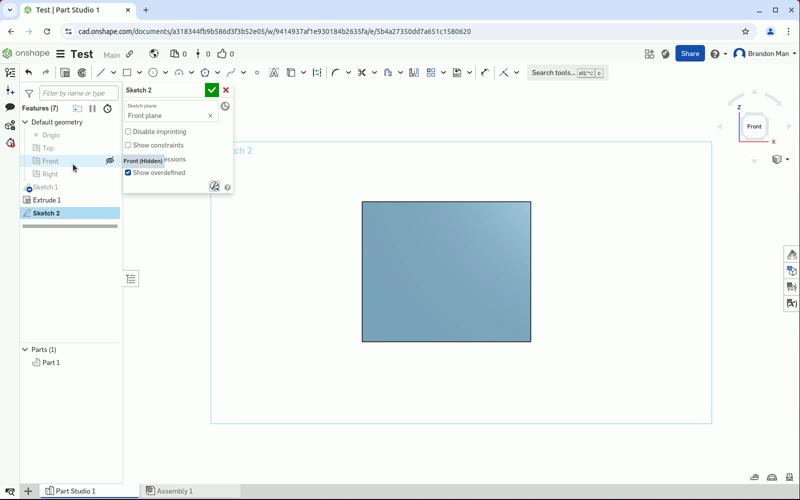
mouse_move(73, 352)
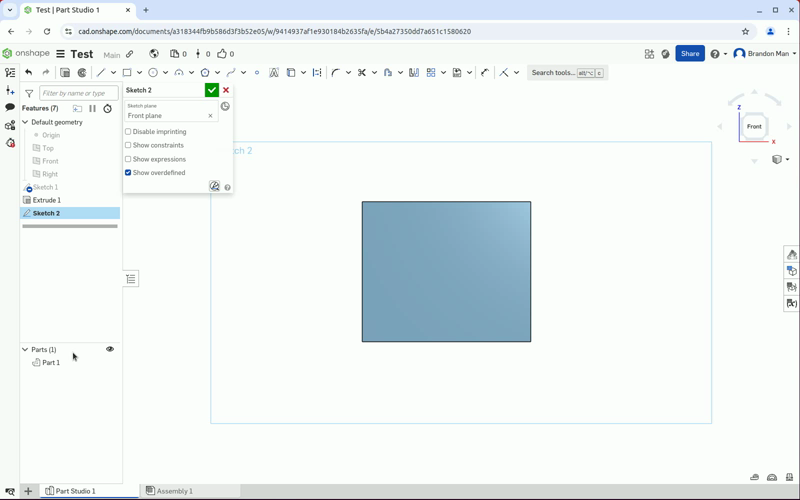
key(y)
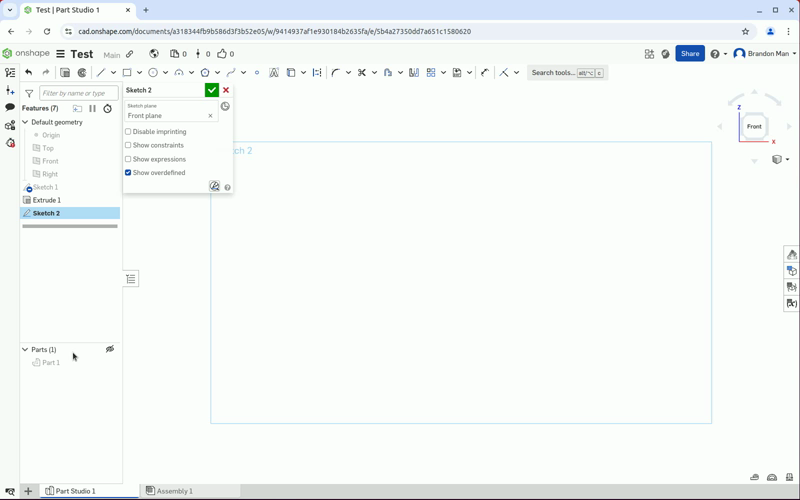
key(l)
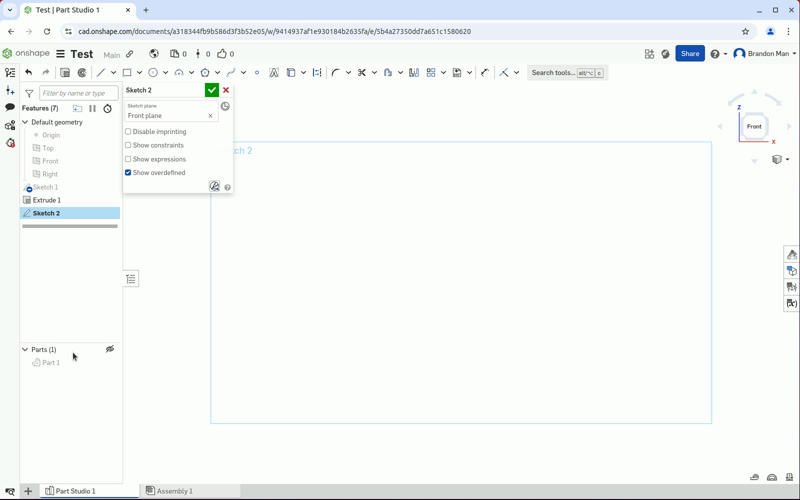
key_down(shift)
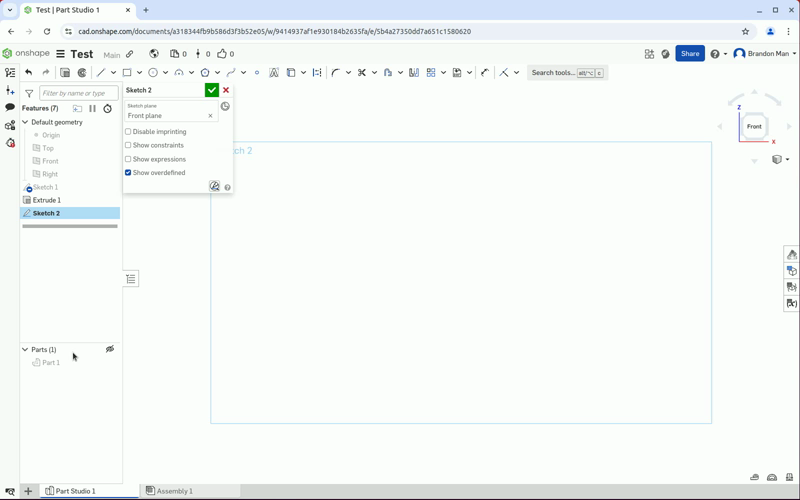
mouse_move(362, 285)
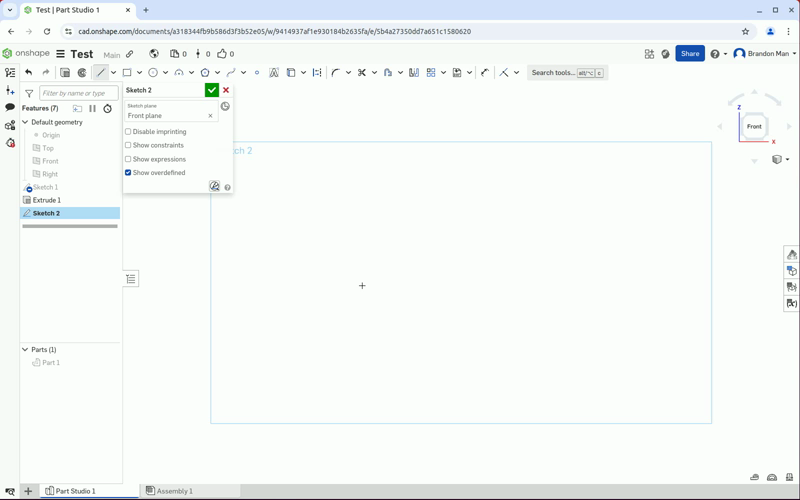
click(362, 285)
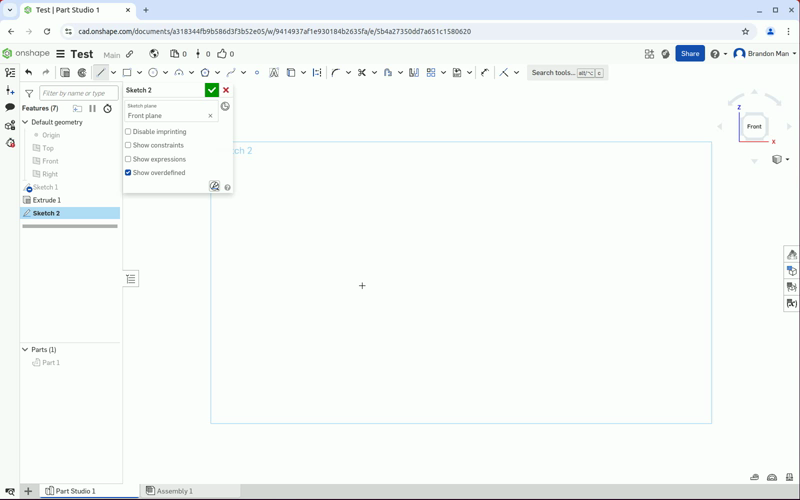
key_up(shift)
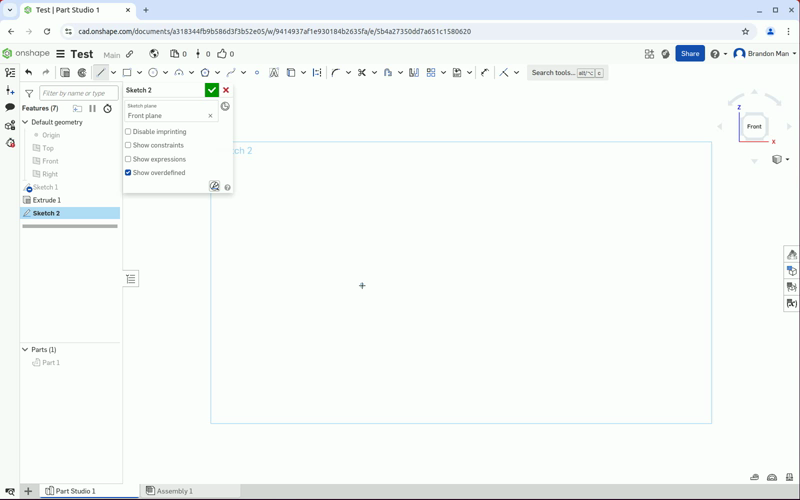
key_down(shift)
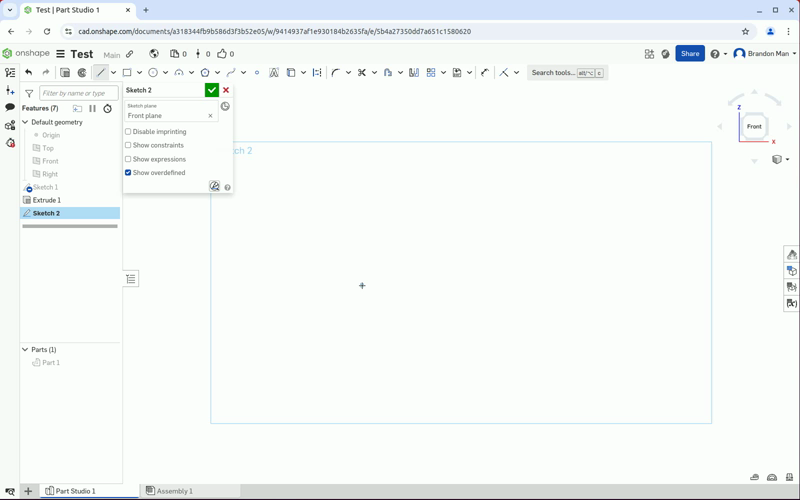
mouse_move(530, 285)
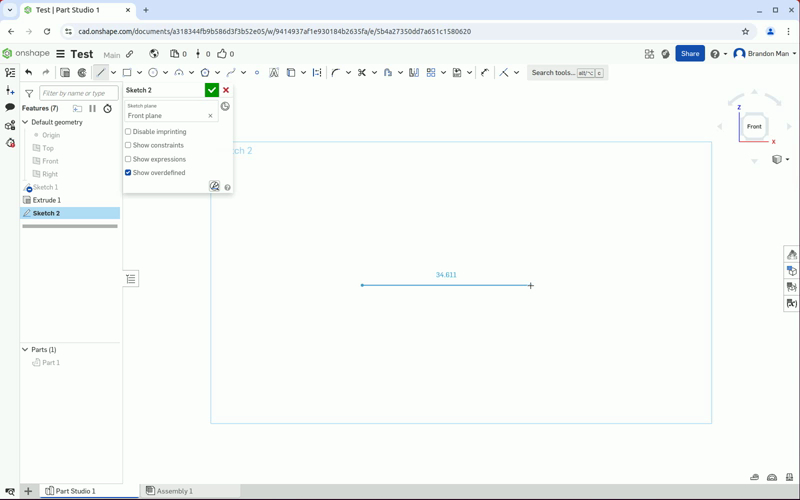
click(530, 285)
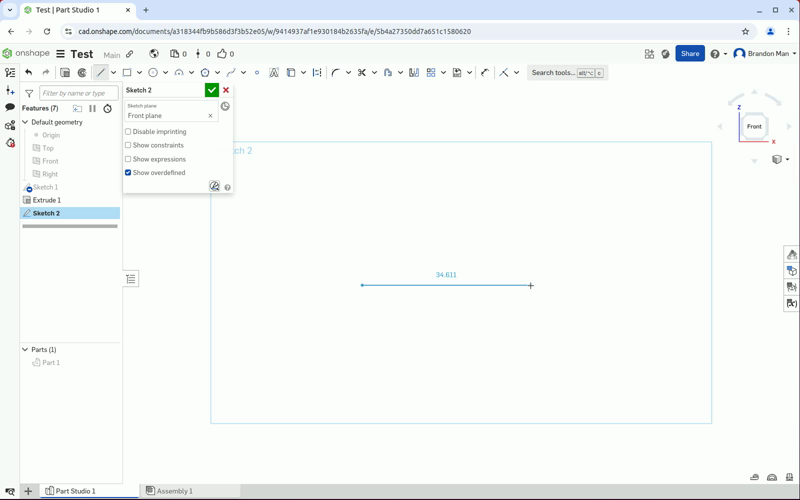
key_up(shift)
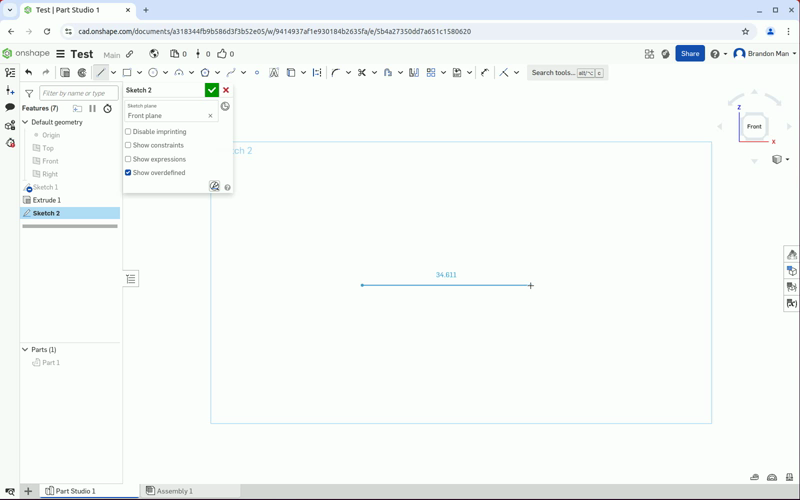
key_down(shift)
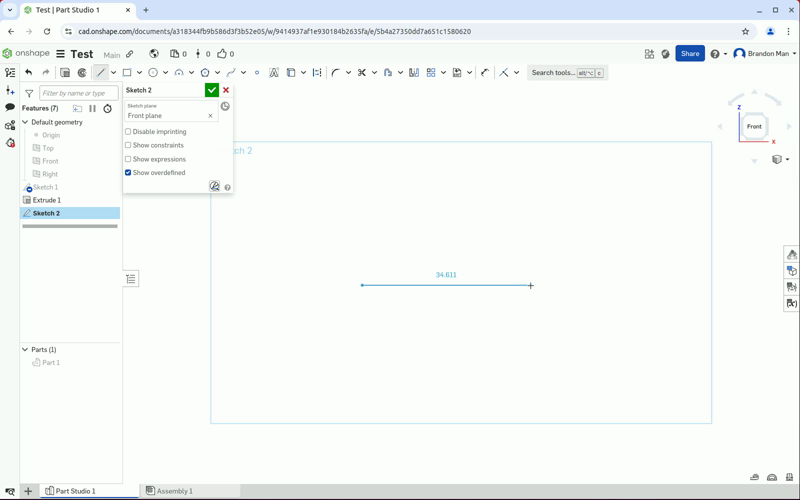
mouse_move(530, 200)
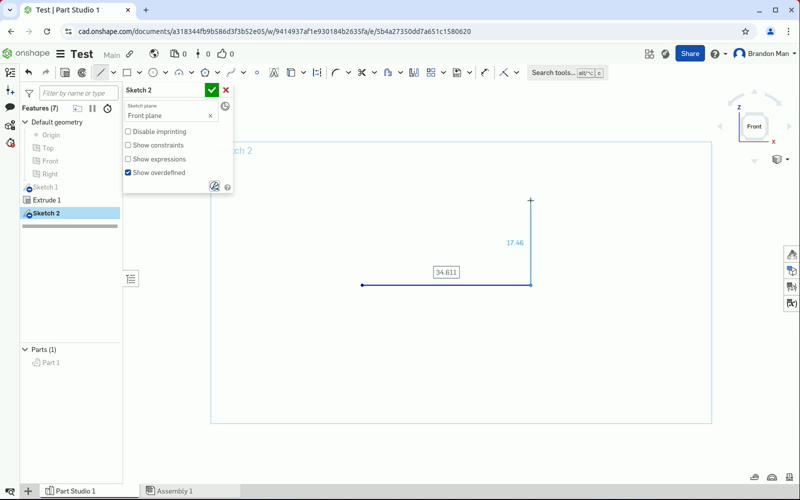
click(530, 200)
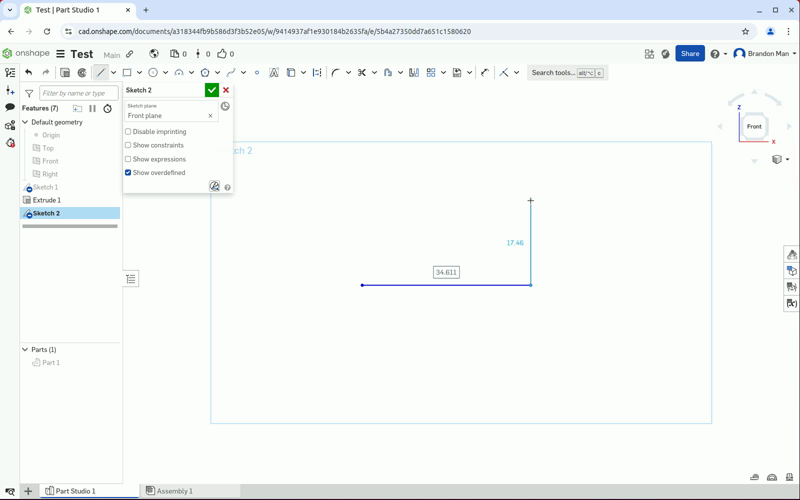
key_up(shift)
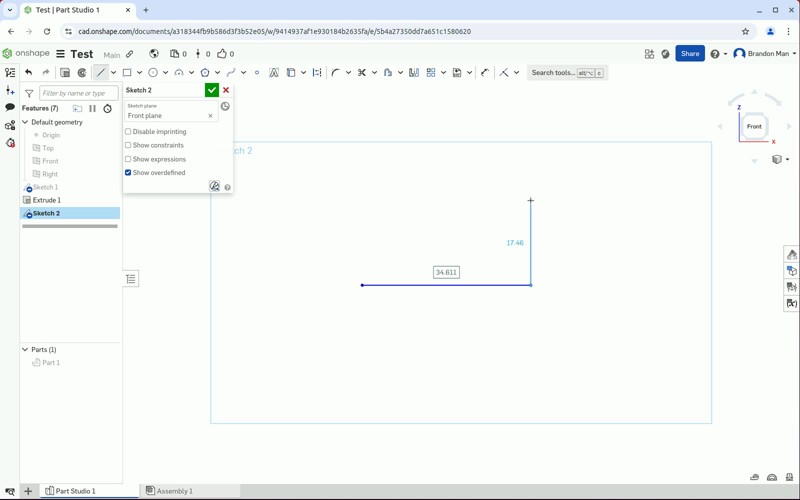
key_down(shift)
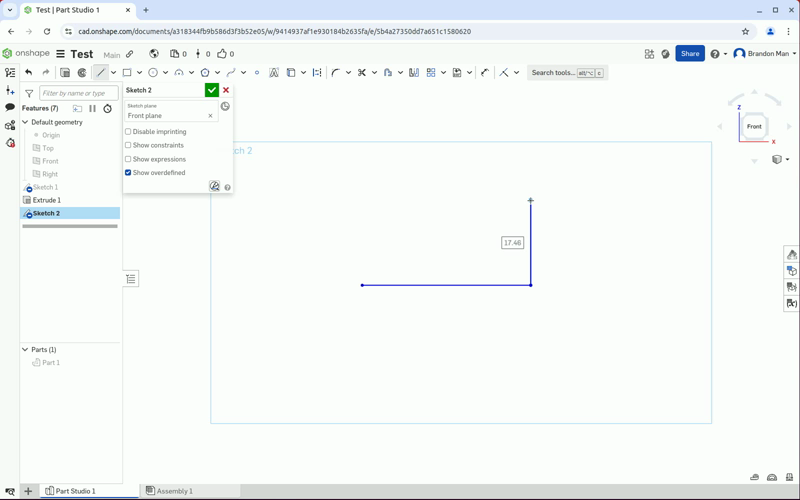
mouse_move(362, 200)
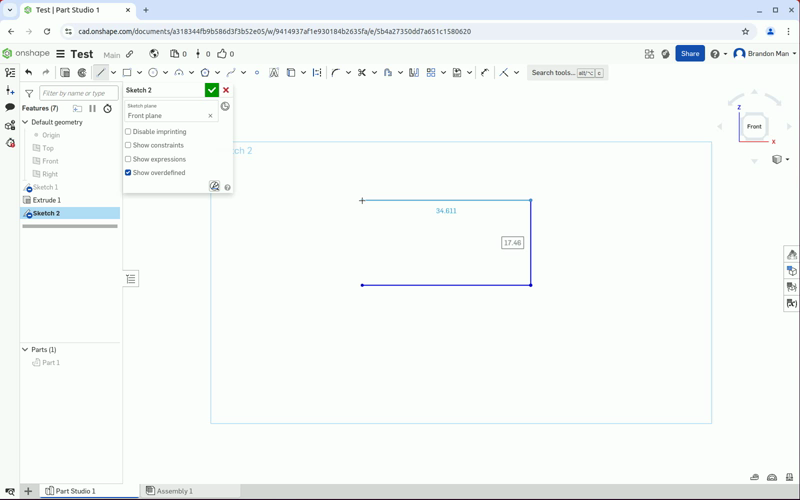
click(362, 200)
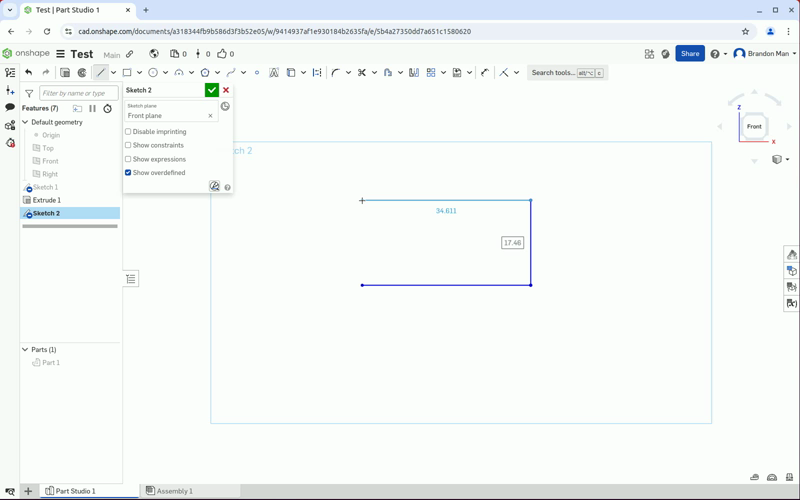
key_up(shift)
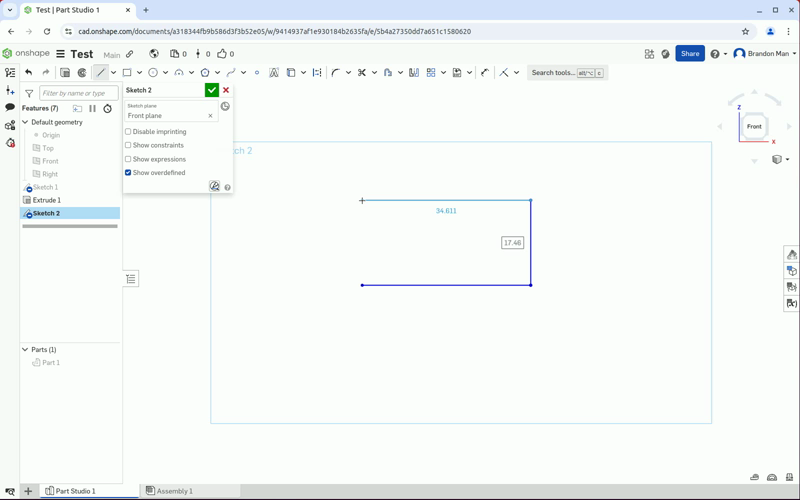
key_down(shift)
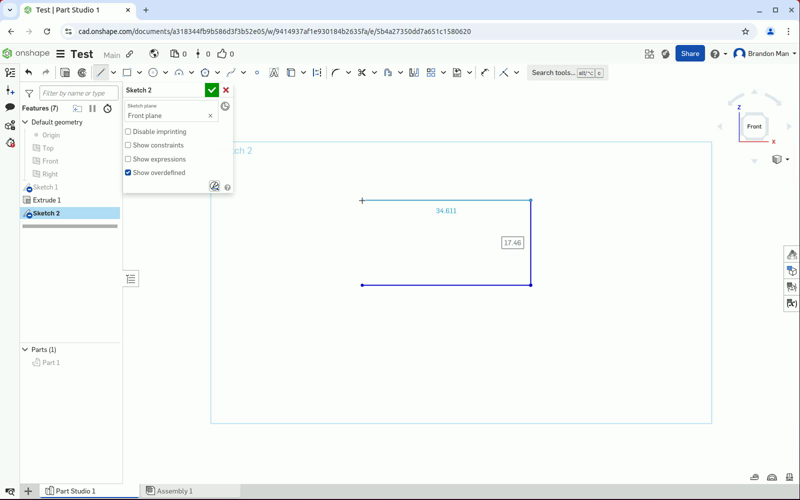
mouse_move(362, 285)
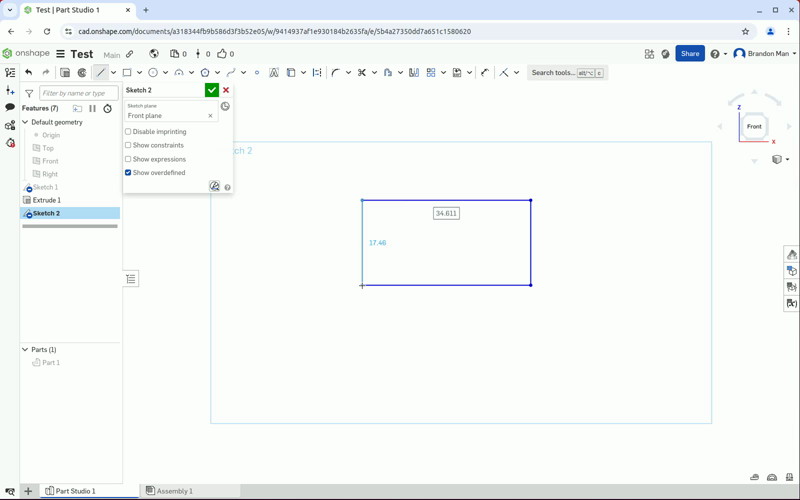
key_up(shift)
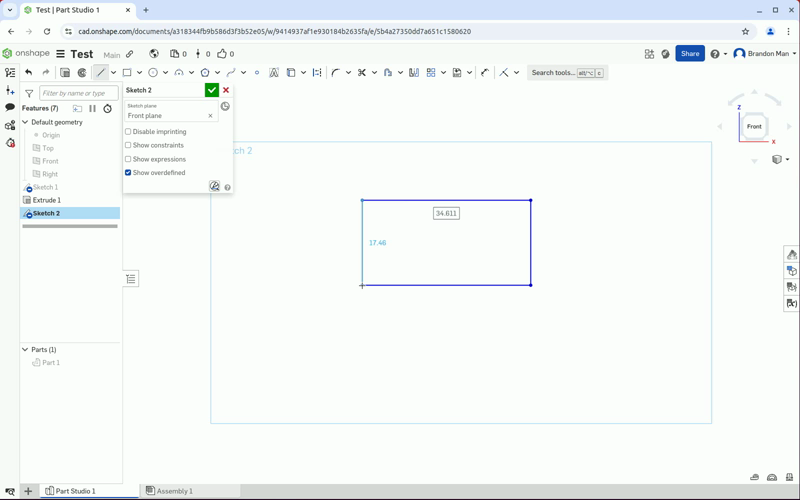
click(362, 285)
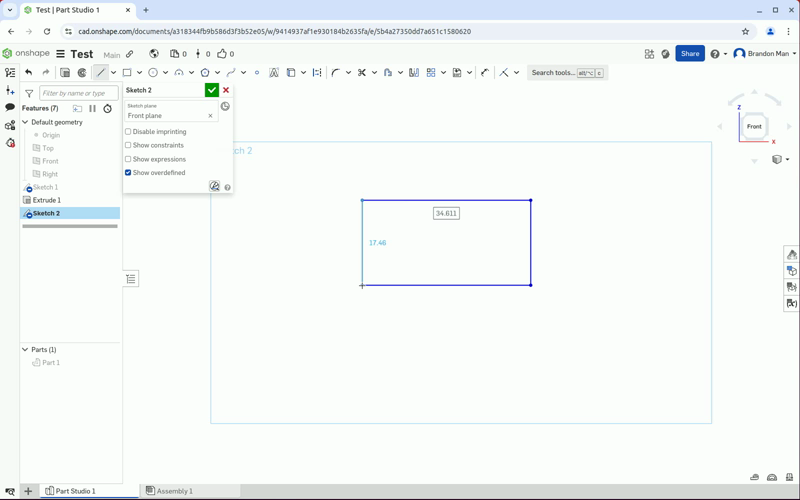
key(esc)
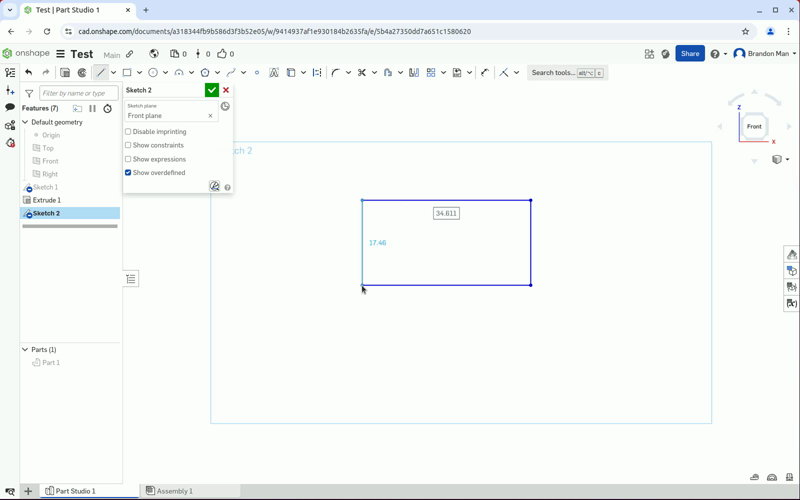
mouse_move(415, 226)
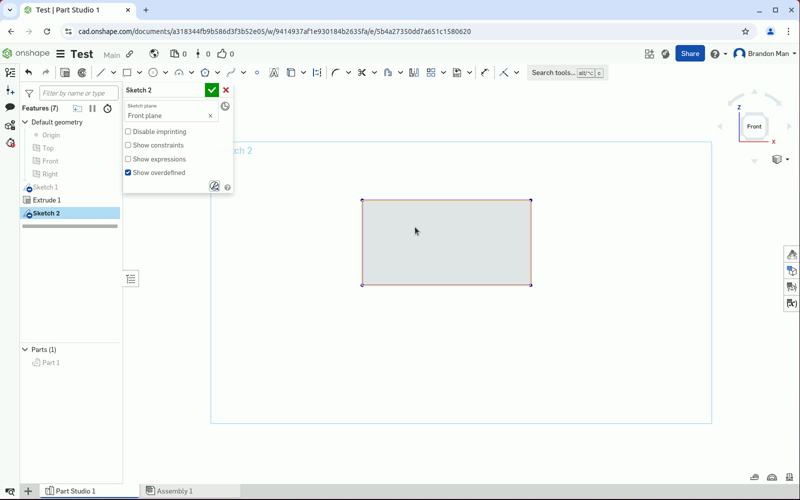
click(415, 226)
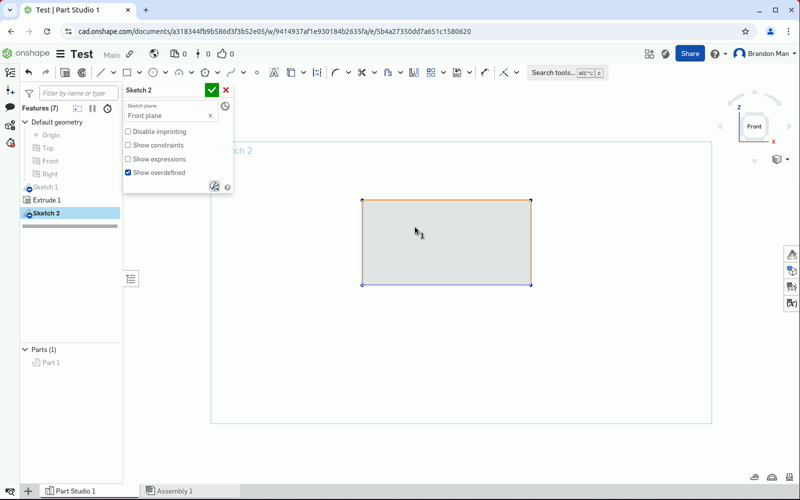
mouse_move(73, 352)
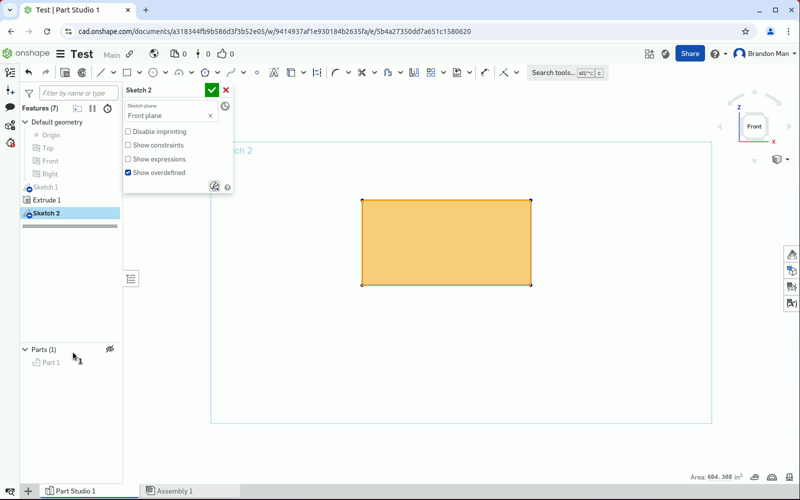
key(shift+y)
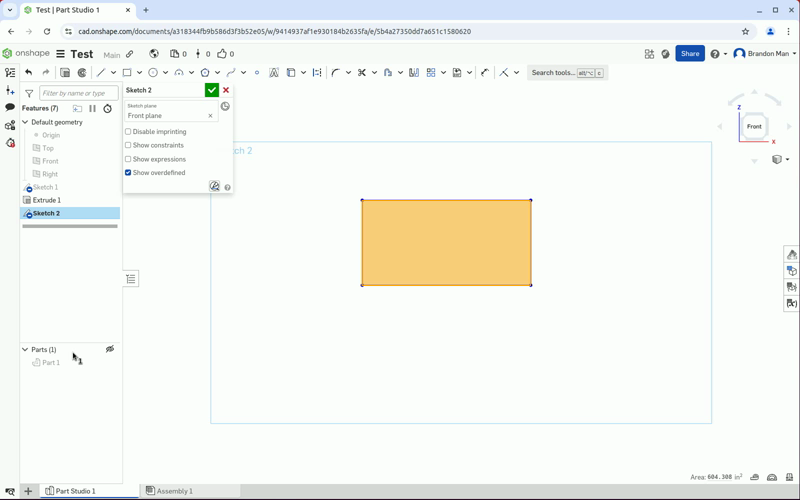
key(shift+e)
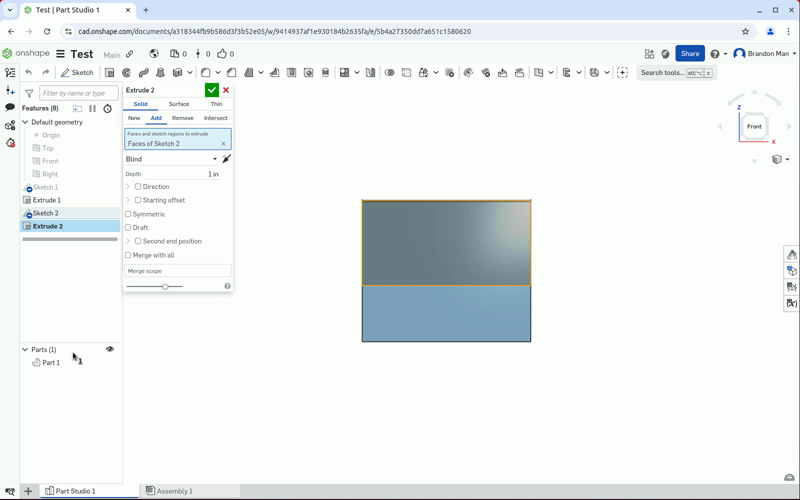
mouse_move(143, 106)
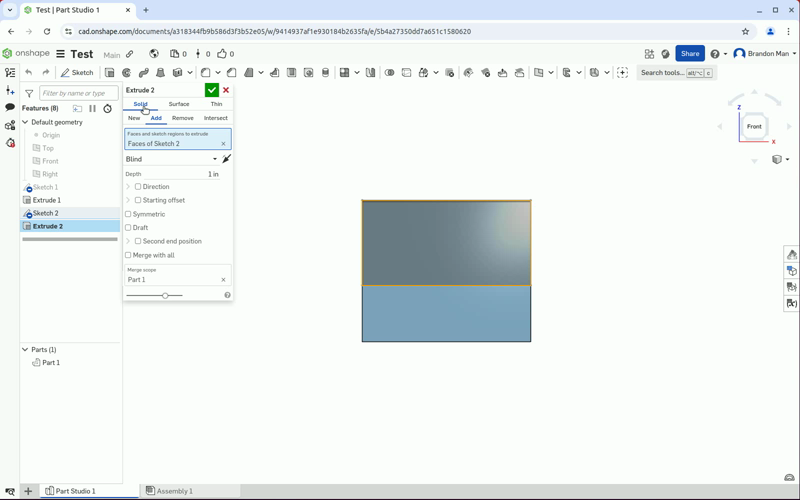
click(143, 106)
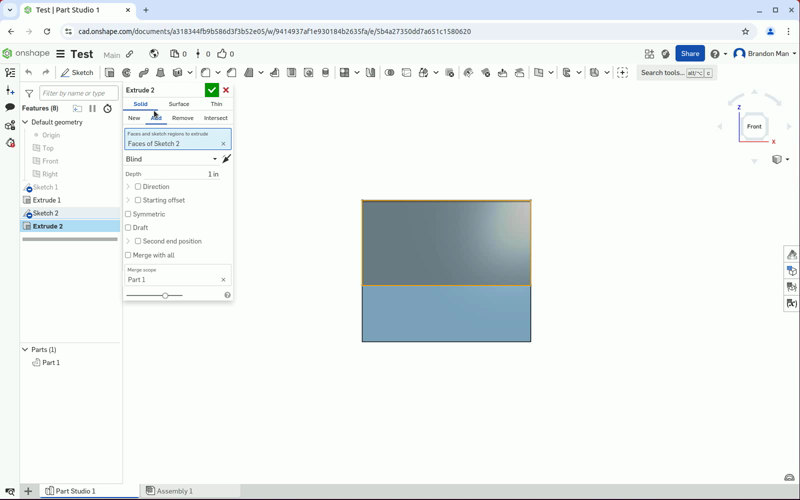
mouse_move(186, 120)
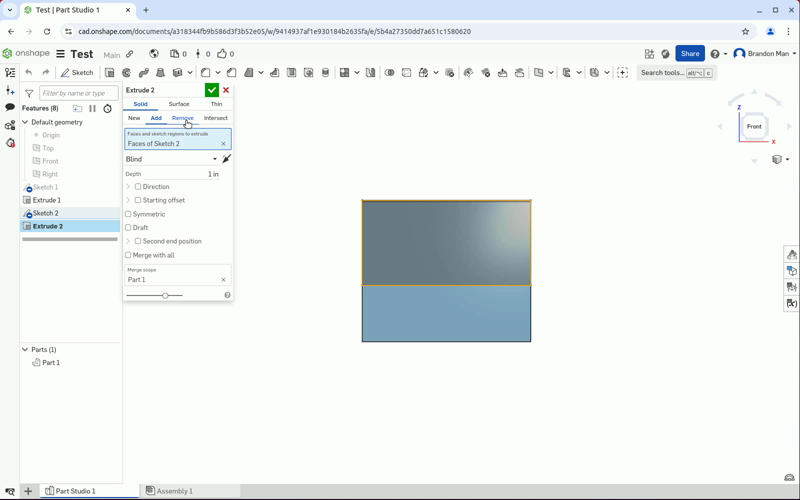
click(186, 120)
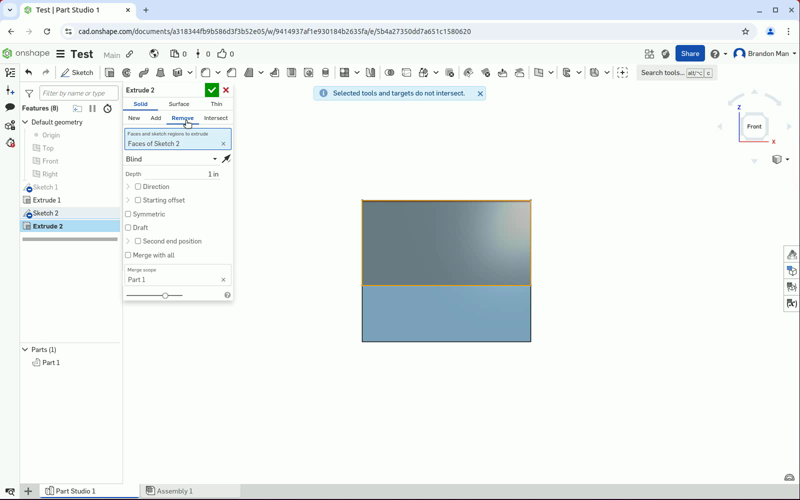
key(tab, 4)
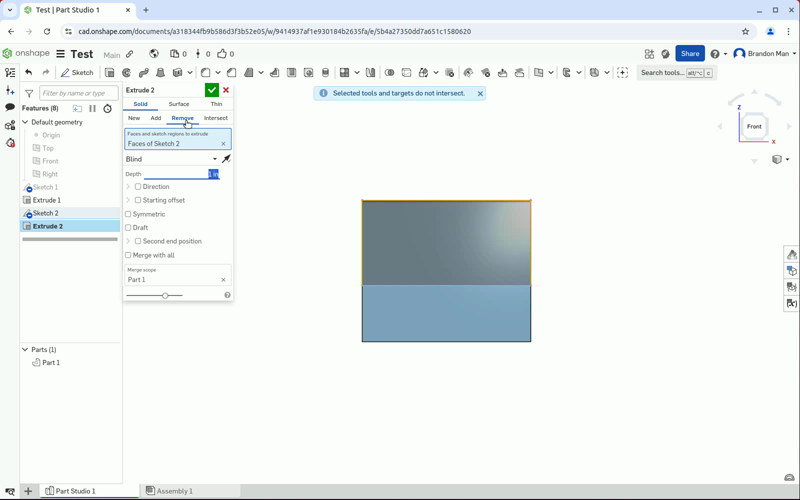
text(-11.554)
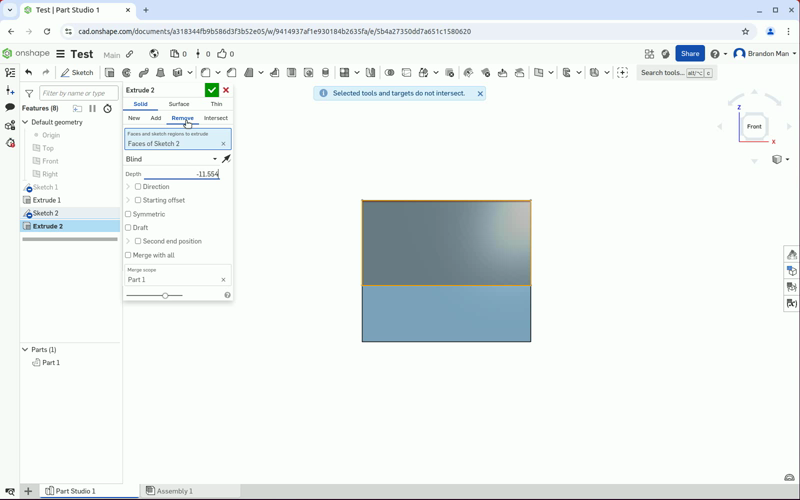
key(tab, 6)
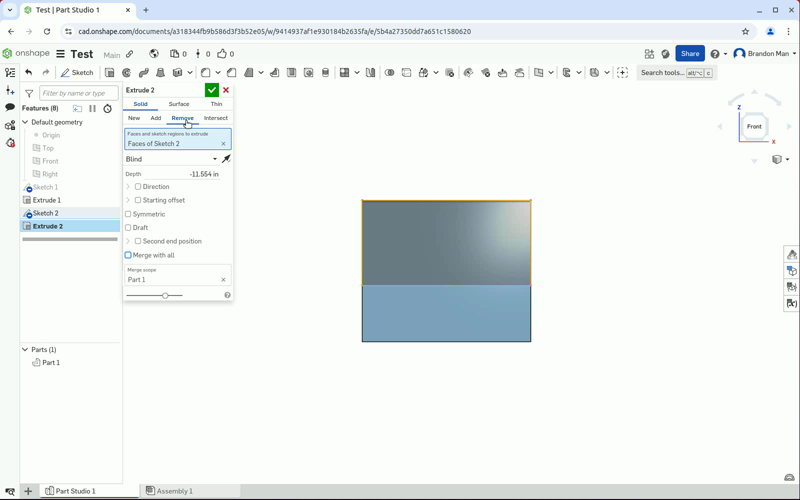
key(space)
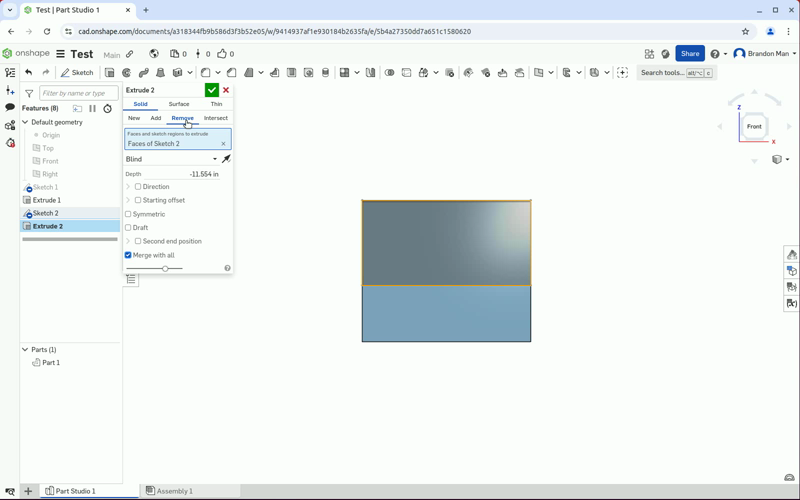
key(enter)
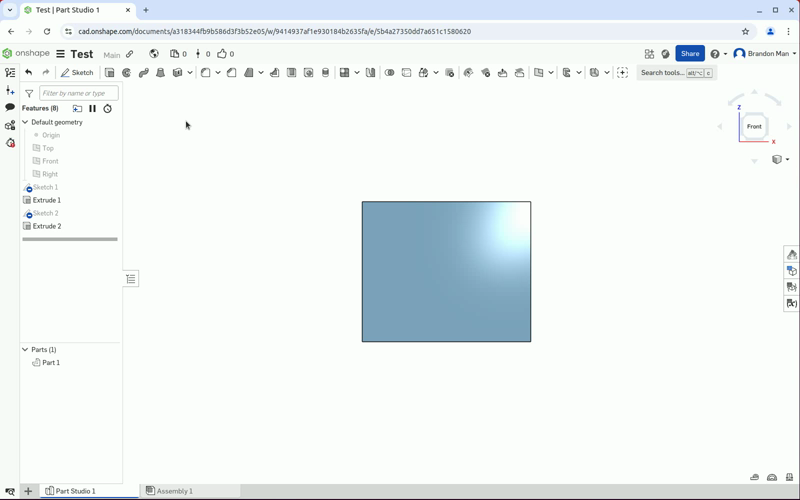
key(shift+h)
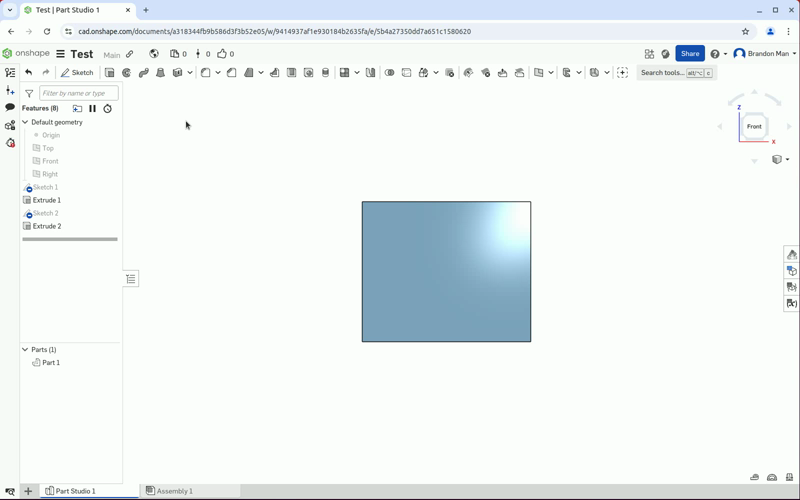
key(shift+h)
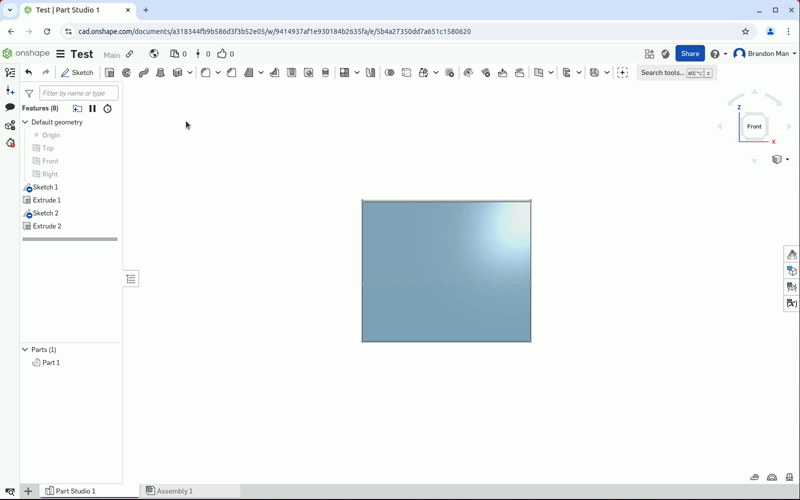
key(shift+7)
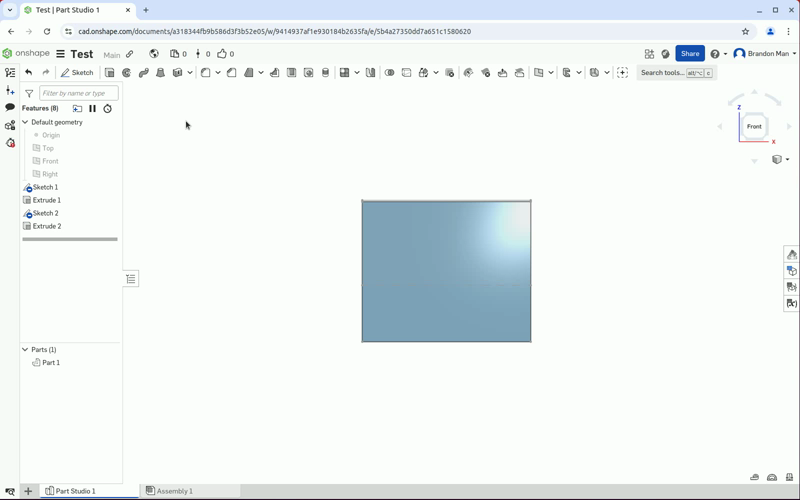
key(left, 2)
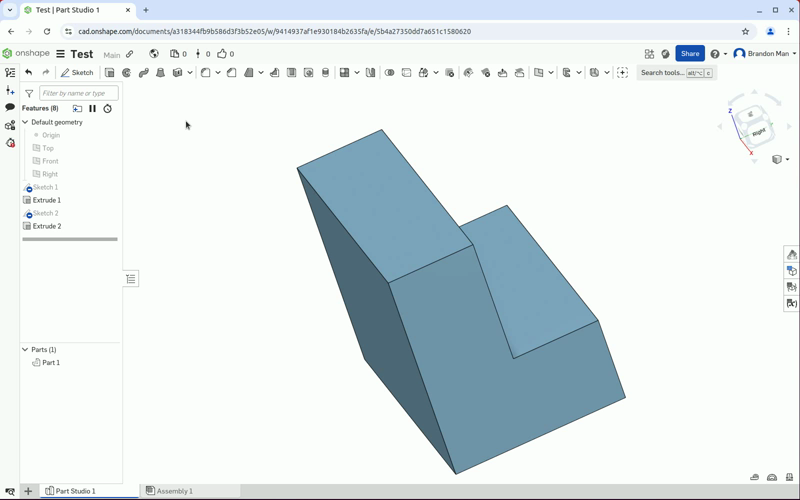
key(down, 2)
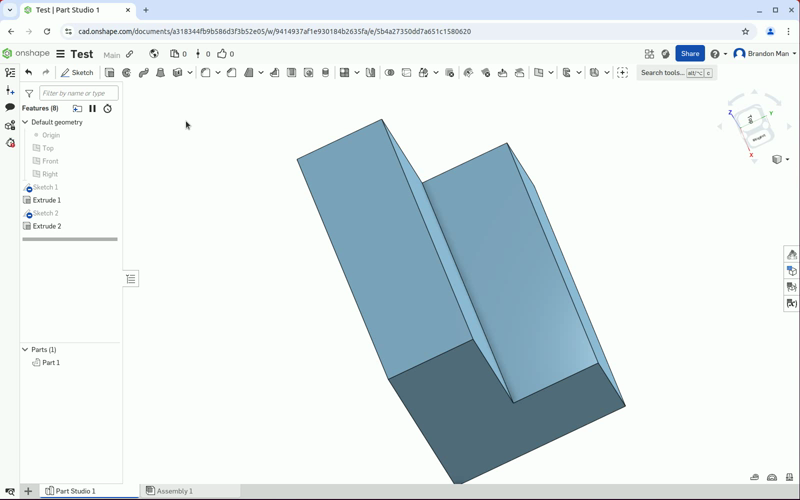
key(up, 2)
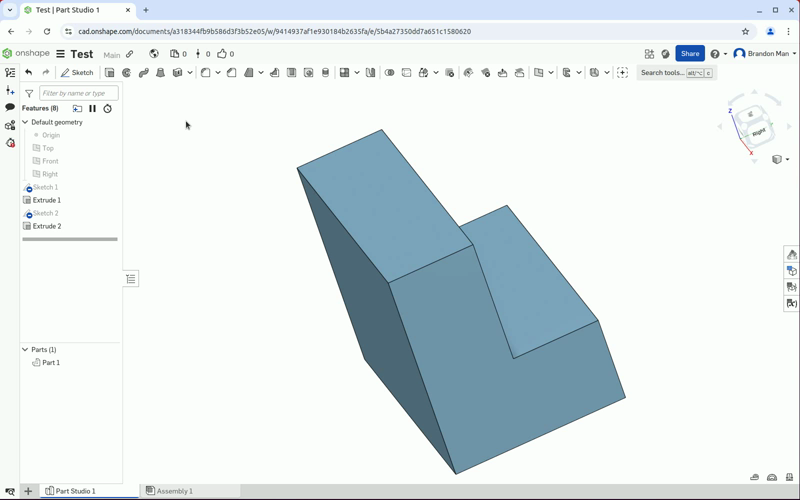
key(right, 2)
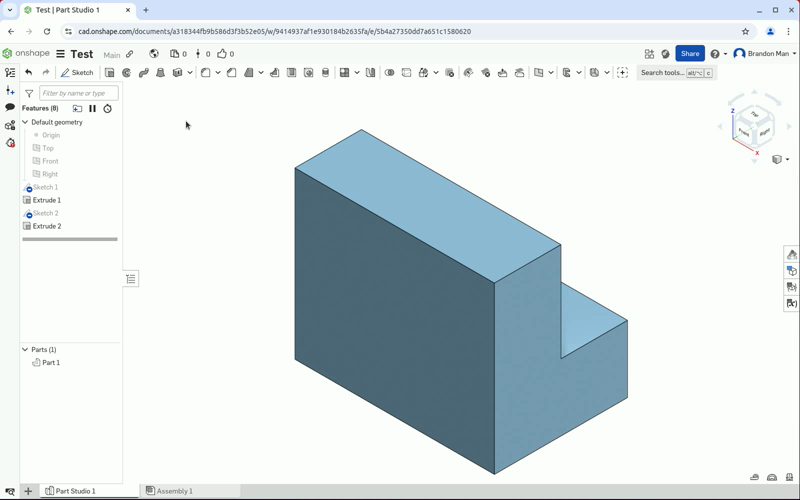
mouse_move(73, 189)
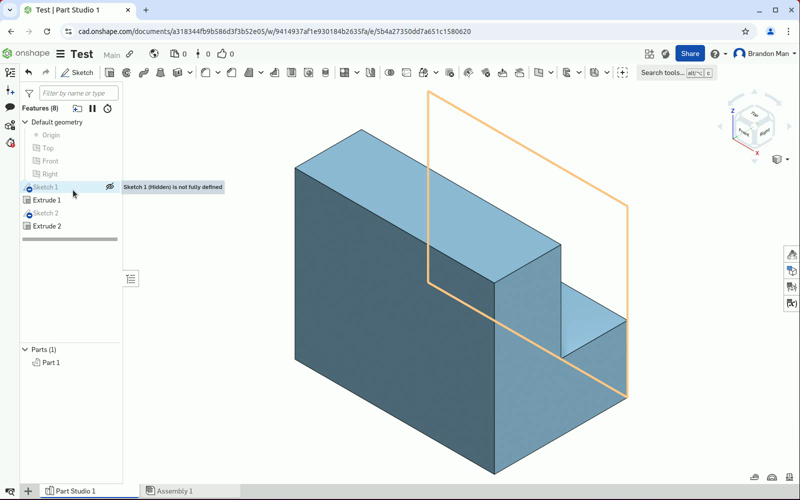
click(73, 189)